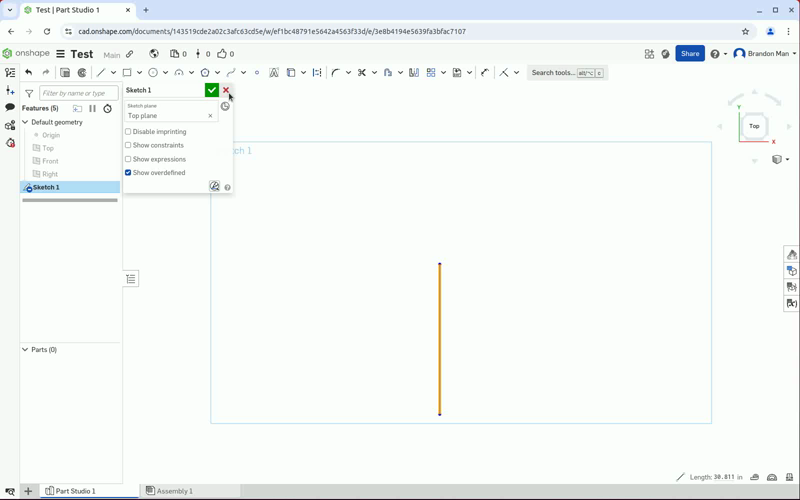
key(shift+h)
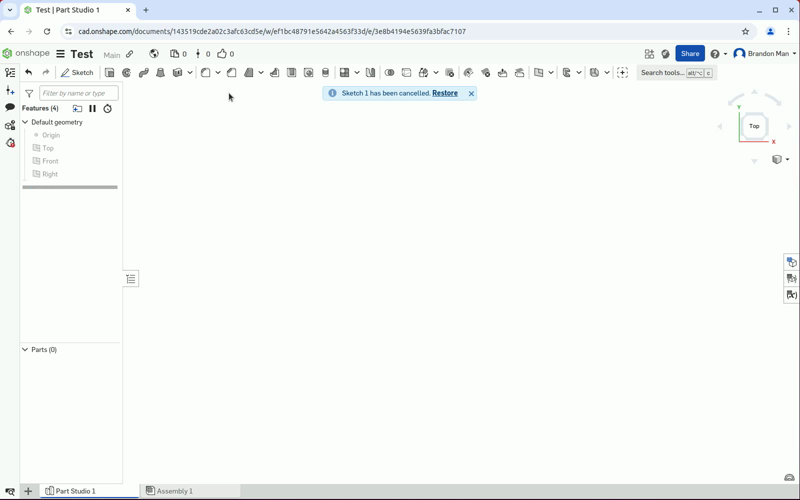
mouse_move(73, 352)
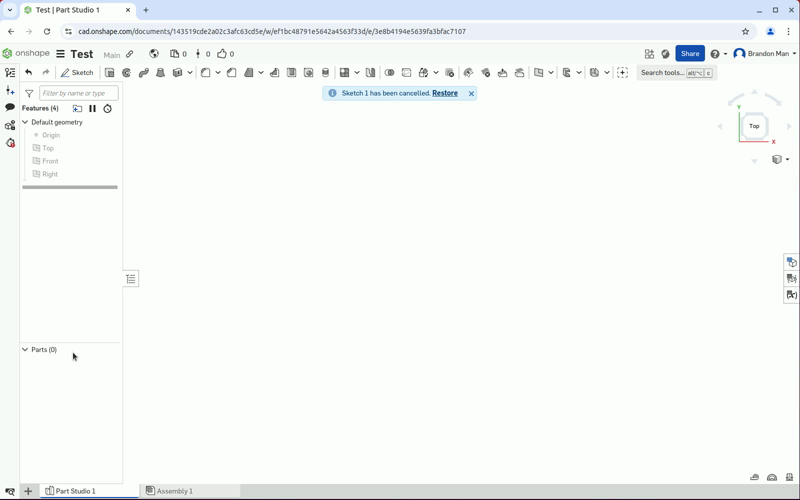
key(y)
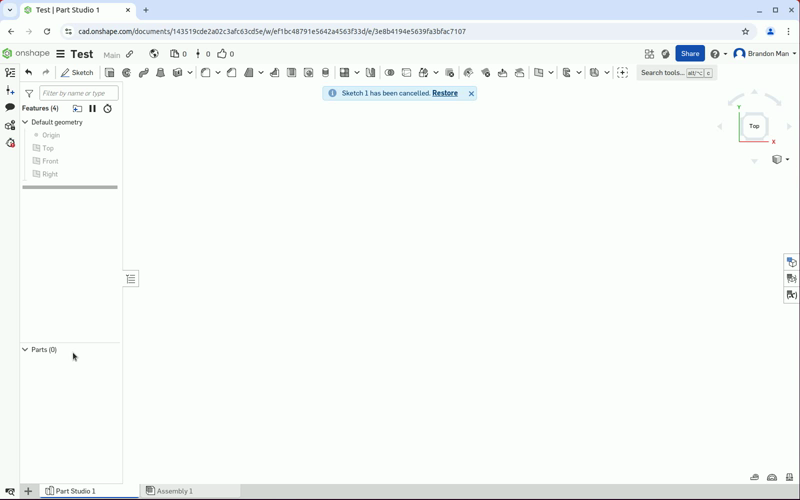
key(shift+p)
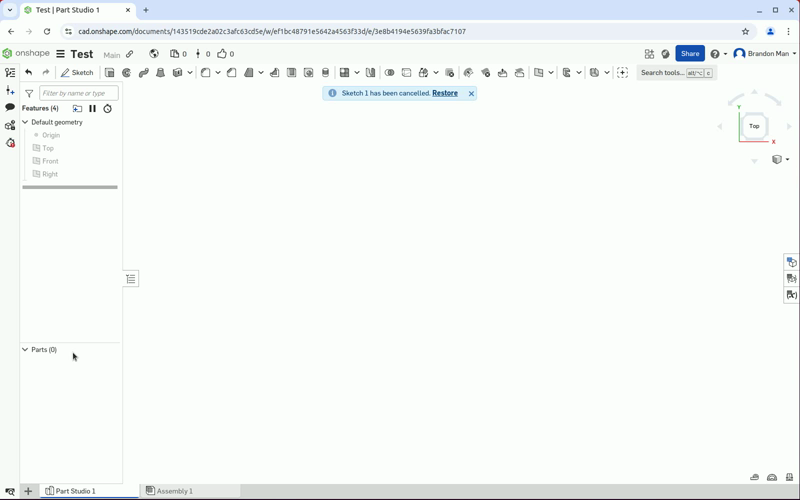
key(space)
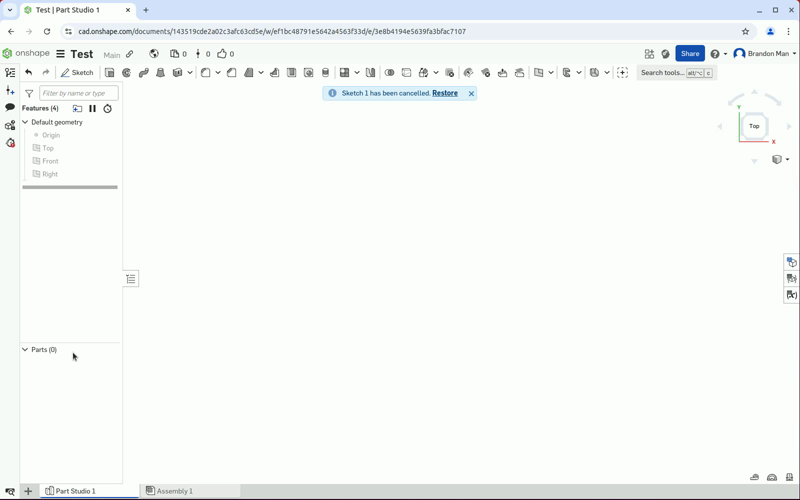
key_down(shift)
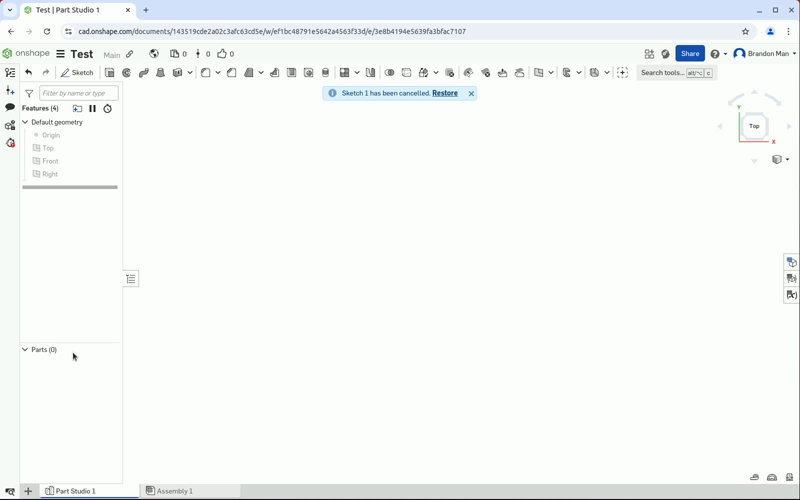
key(up)
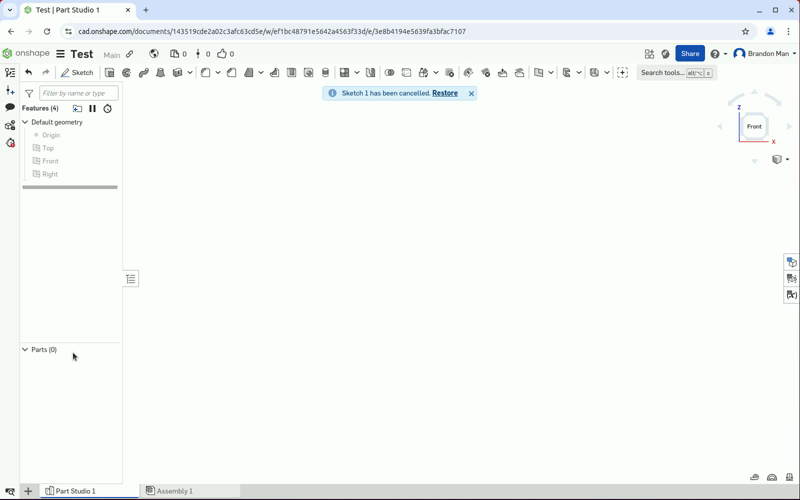
key_up(shift)
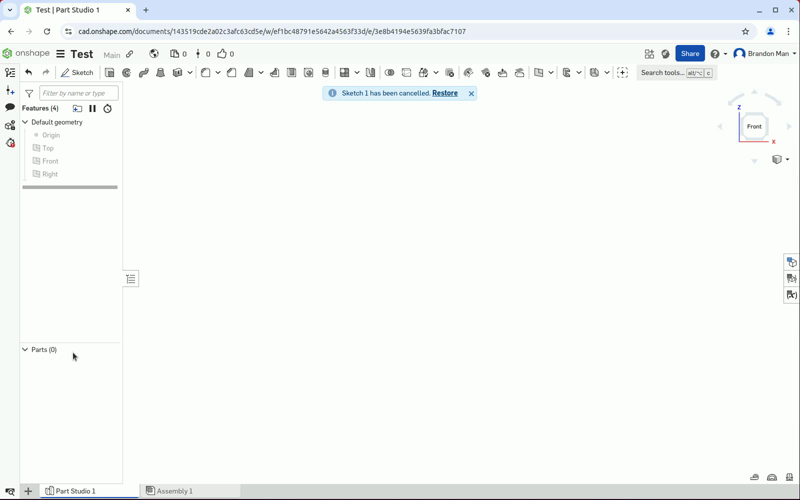
key(space)
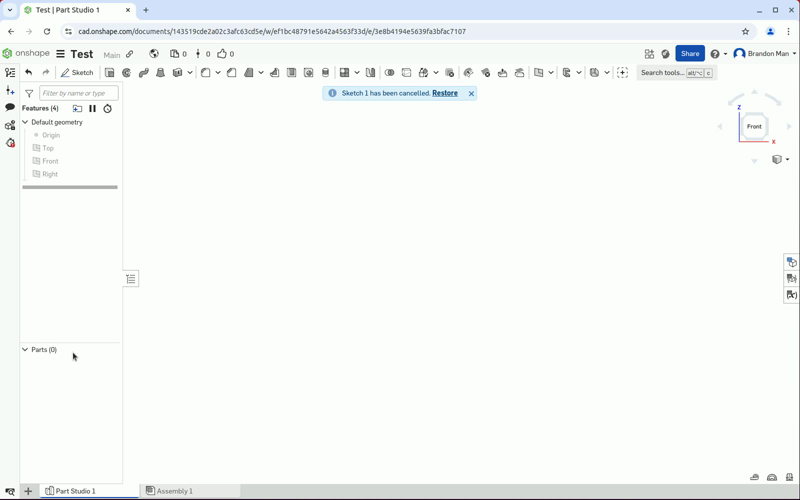
key_down(shift)
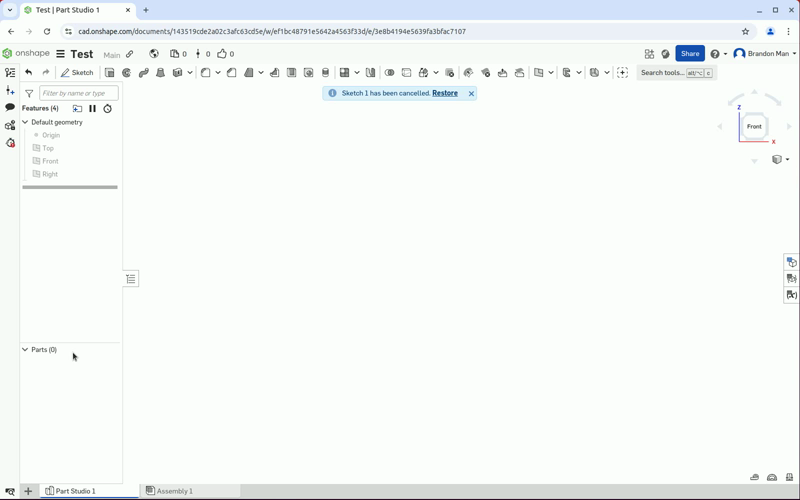
key(left)
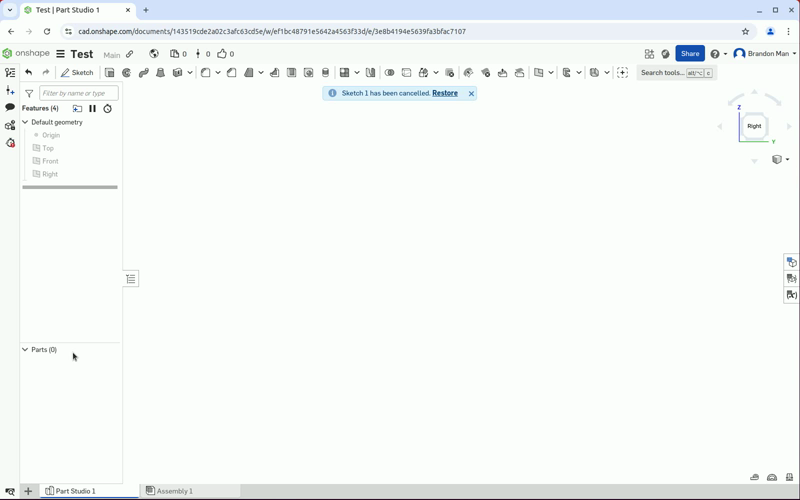
key_up(shift)
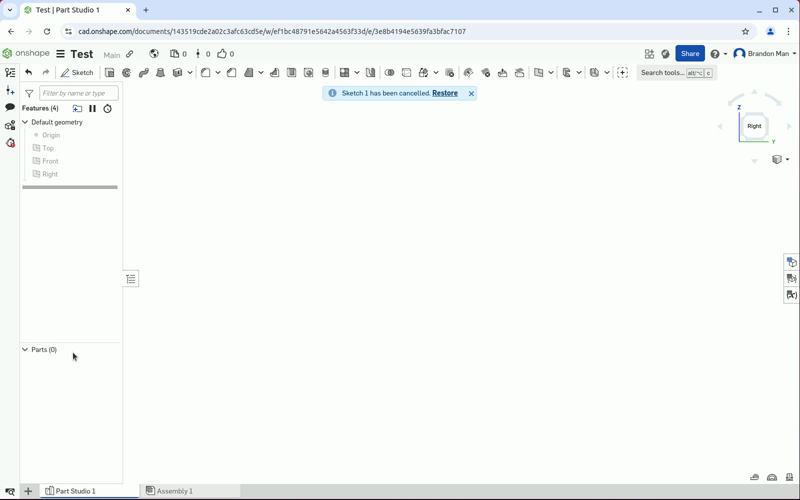
mouse_move(73, 352)
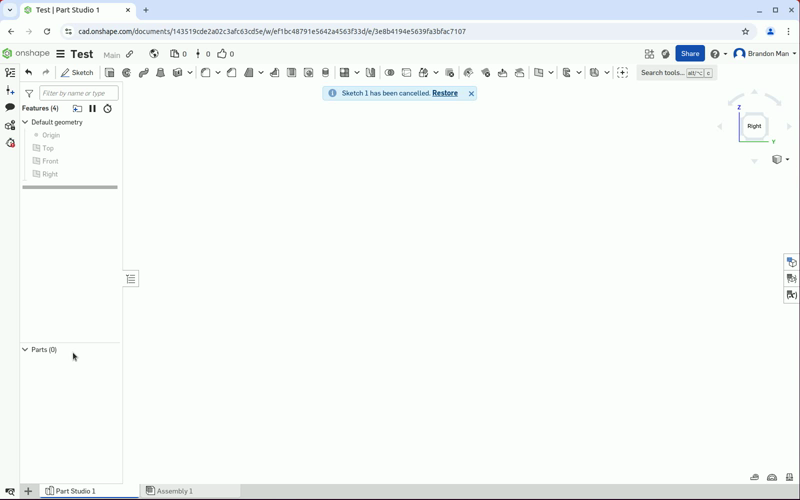
key(shift+y)
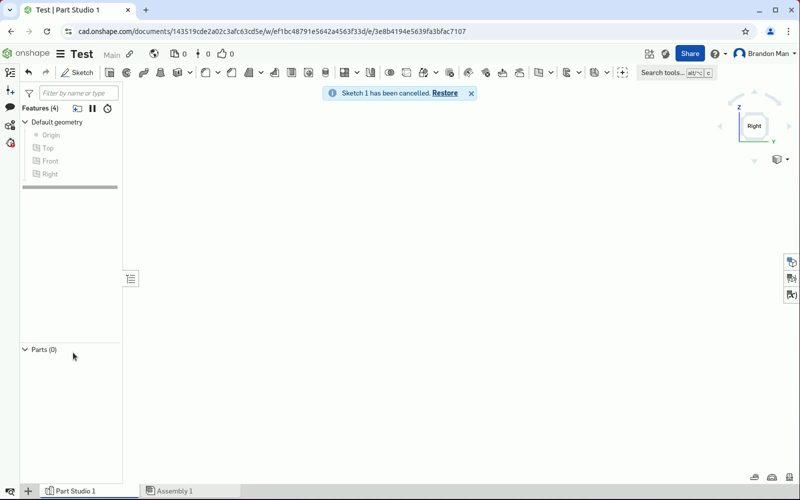
key(shift+s)
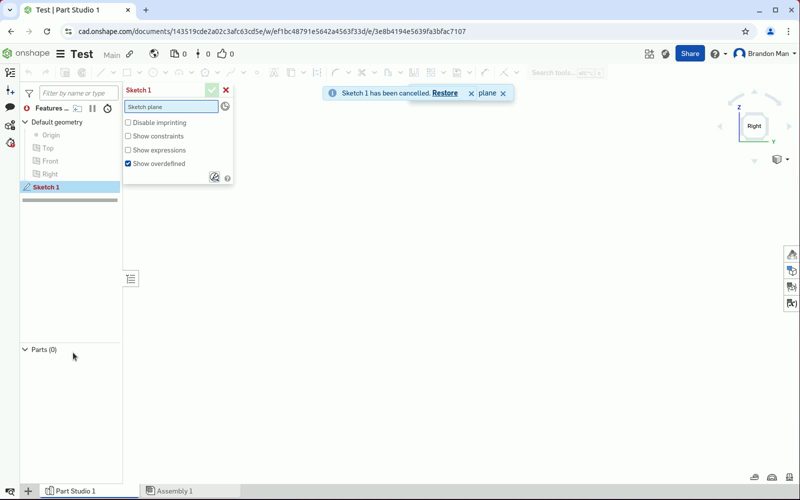
mouse_move(73, 176)
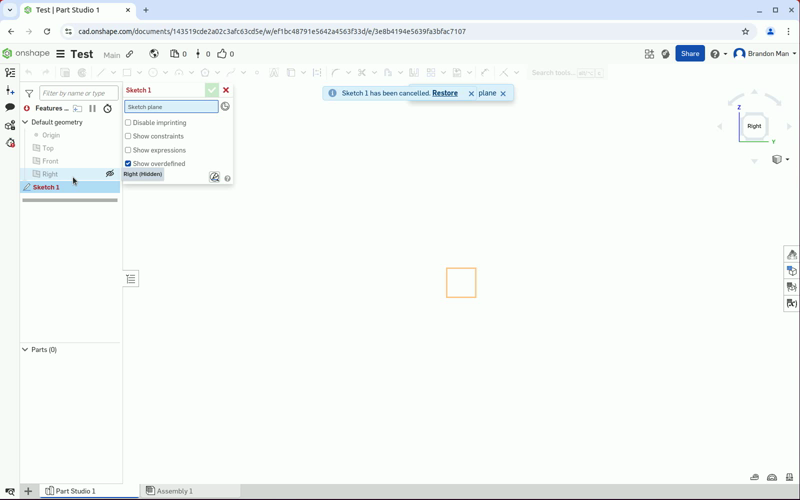
click(73, 176)
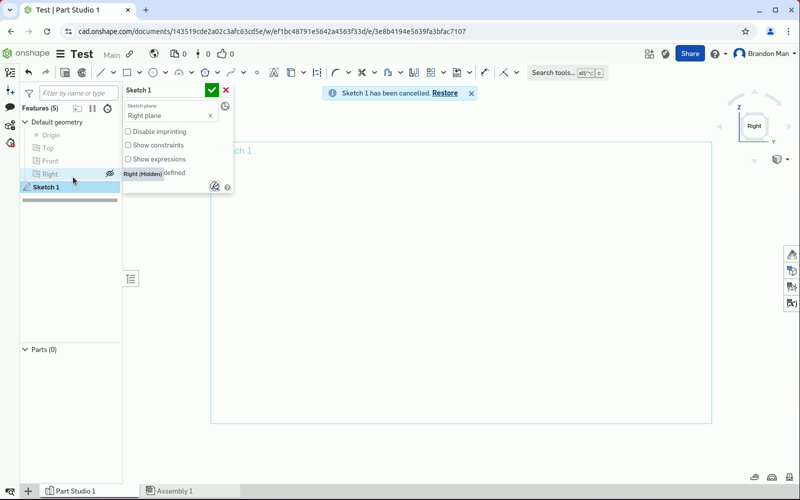
mouse_move(73, 352)
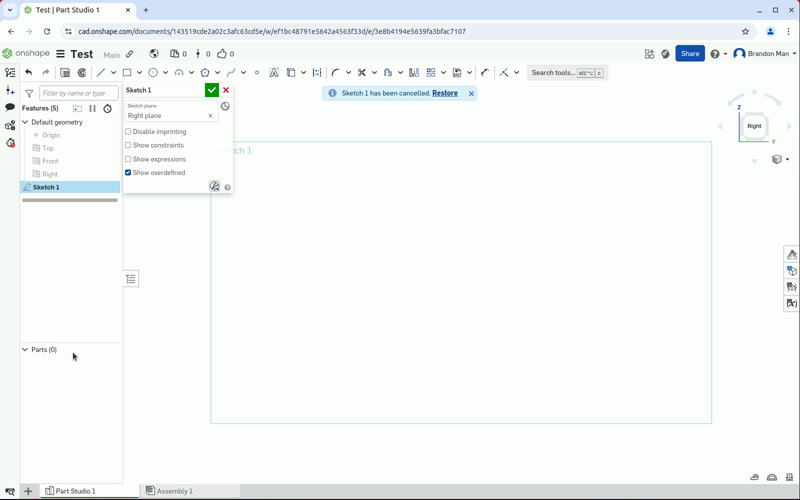
key(y)
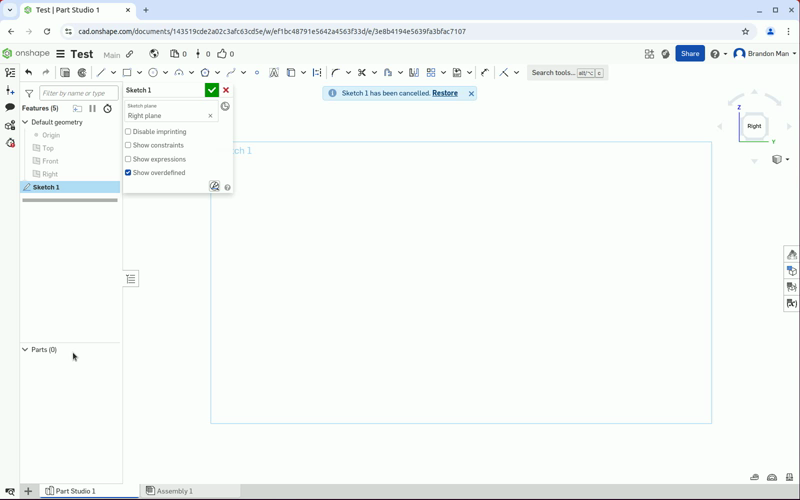
key(l)
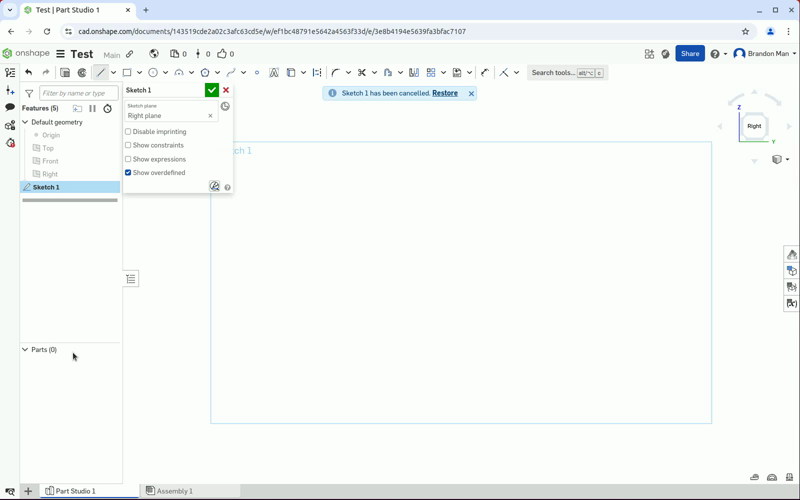
key_down(shift)
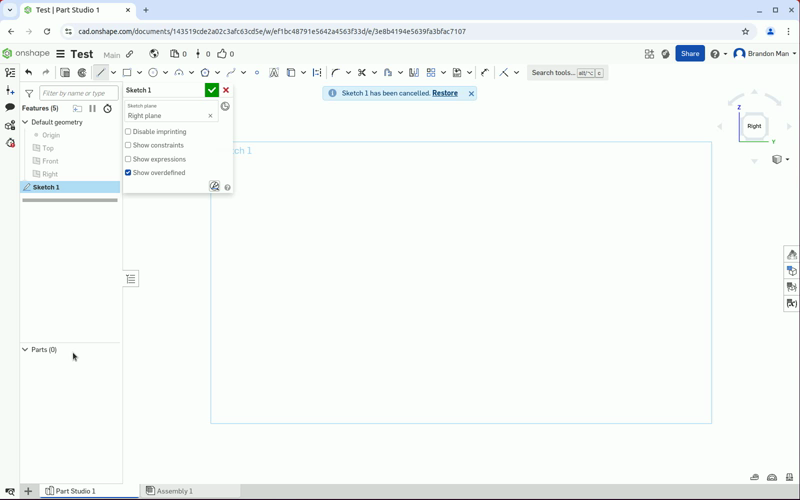
mouse_move(460, 282)
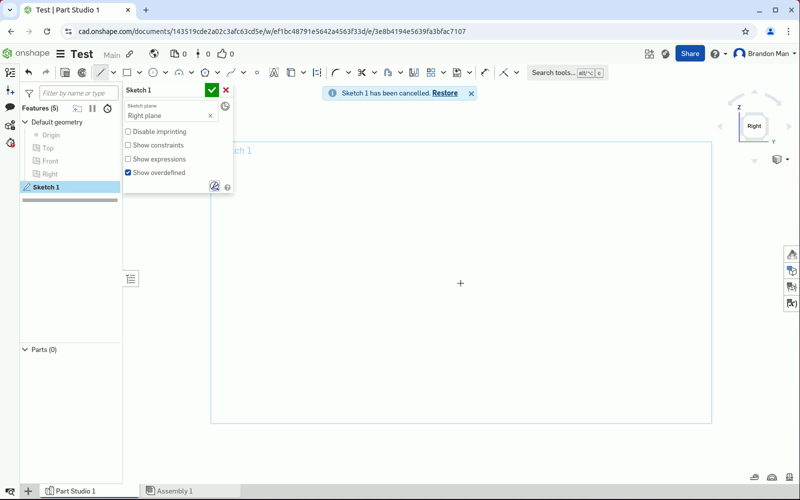
click(460, 282)
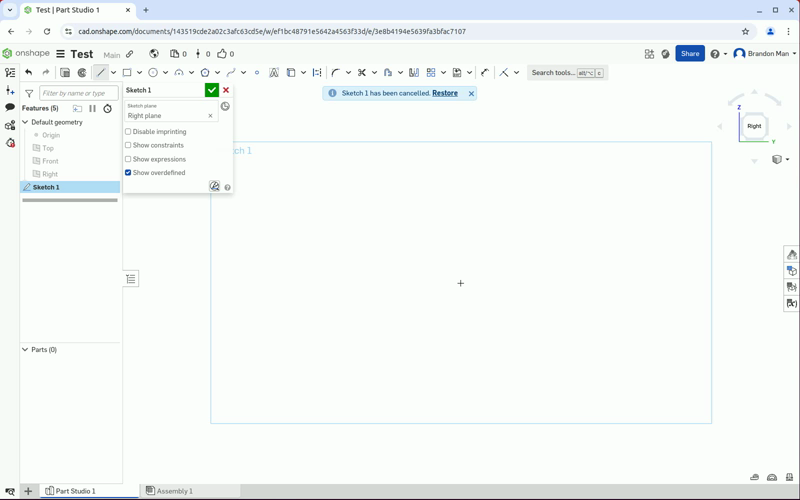
key_up(shift)
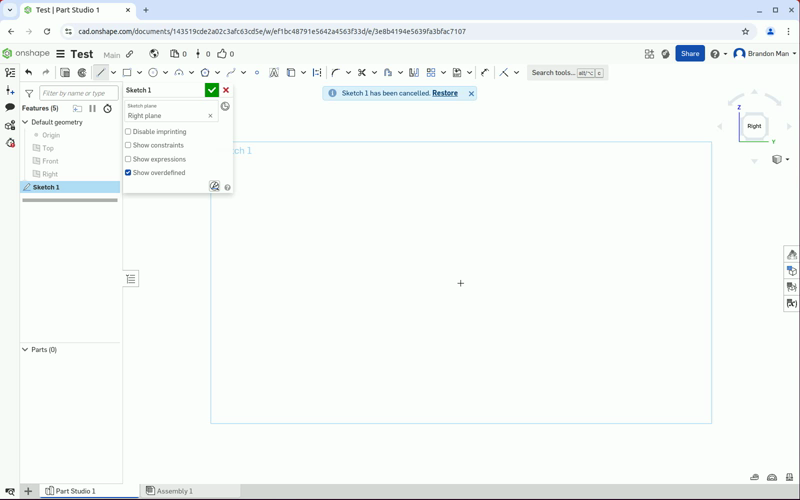
key_down(shift)
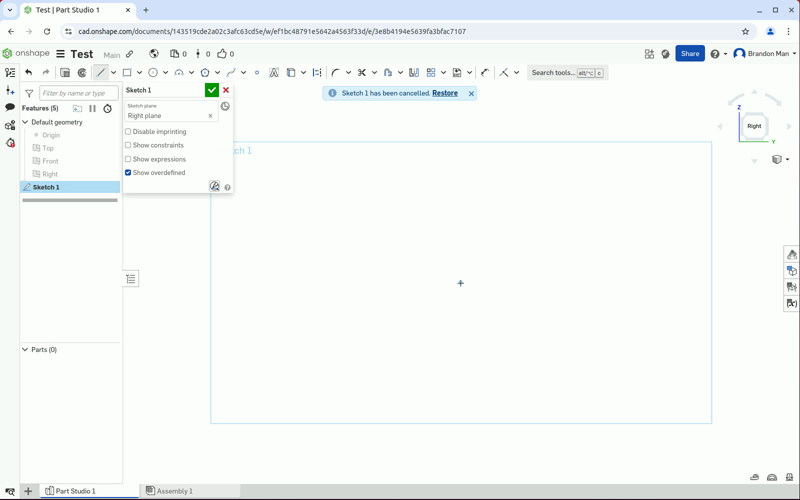
mouse_move(523, 282)
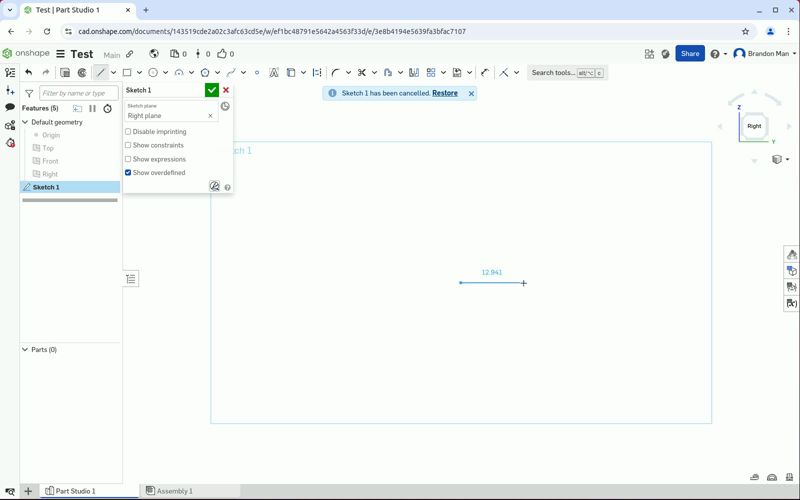
click(523, 282)
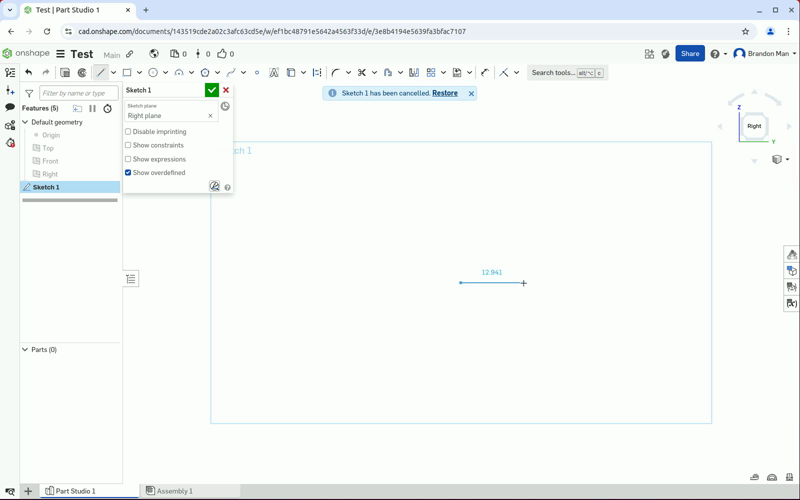
key_up(shift)
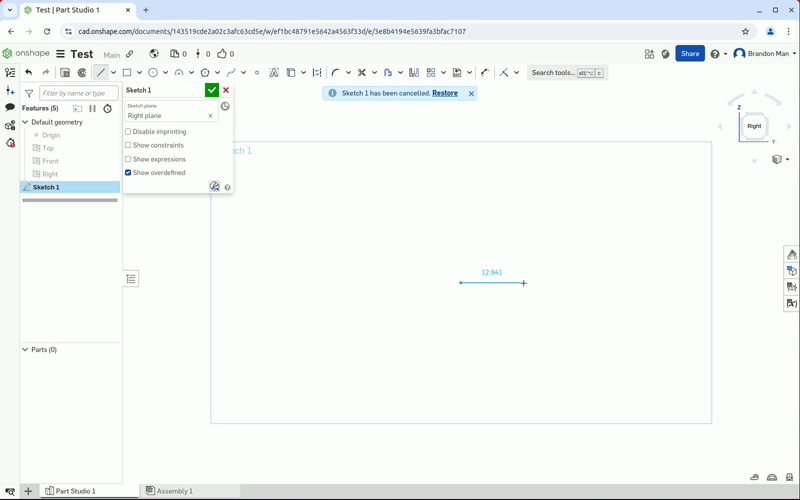
key_down(shift)
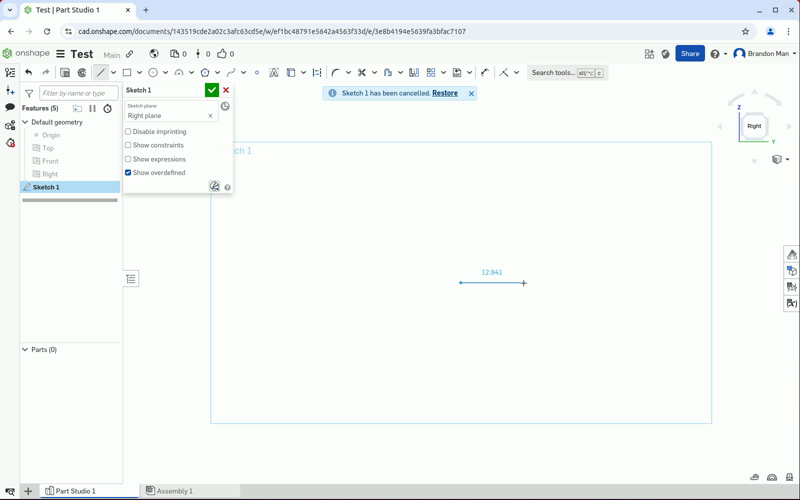
mouse_move(498, 220)
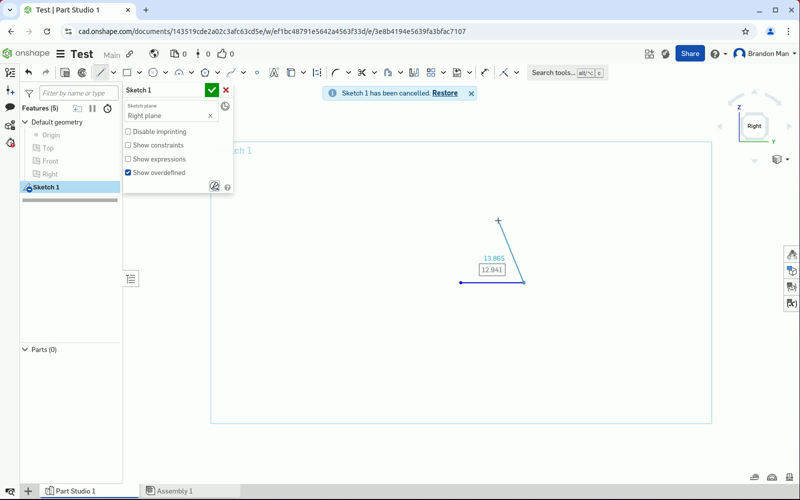
click(498, 220)
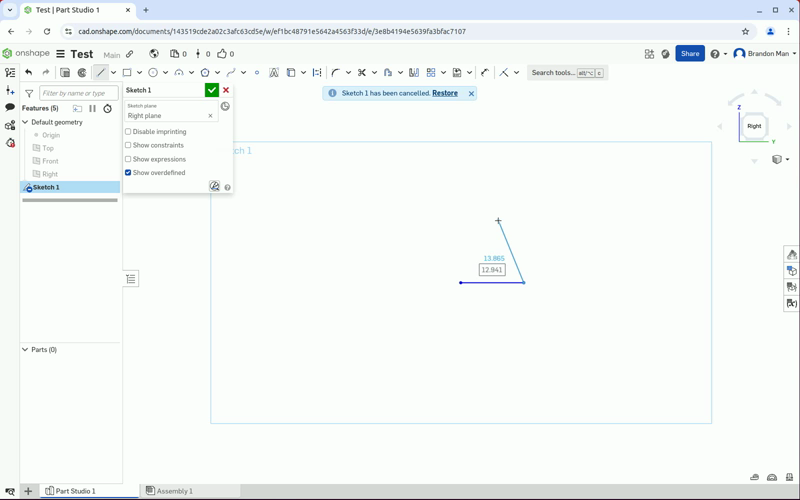
key_up(shift)
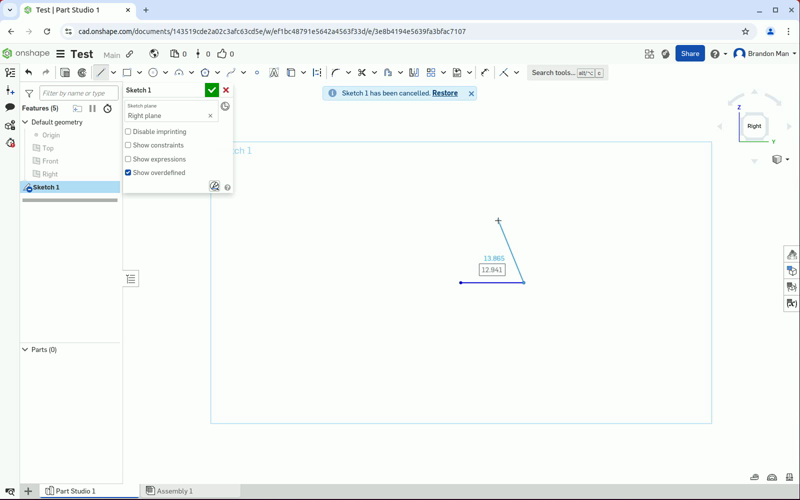
key_down(shift)
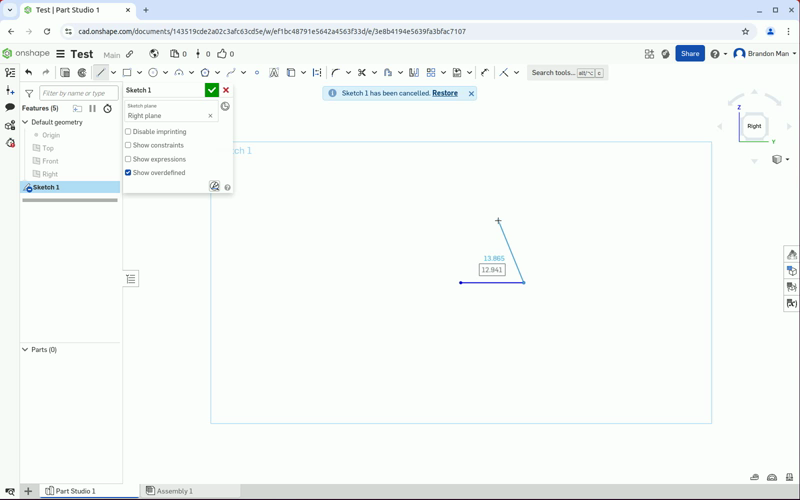
mouse_move(528, 220)
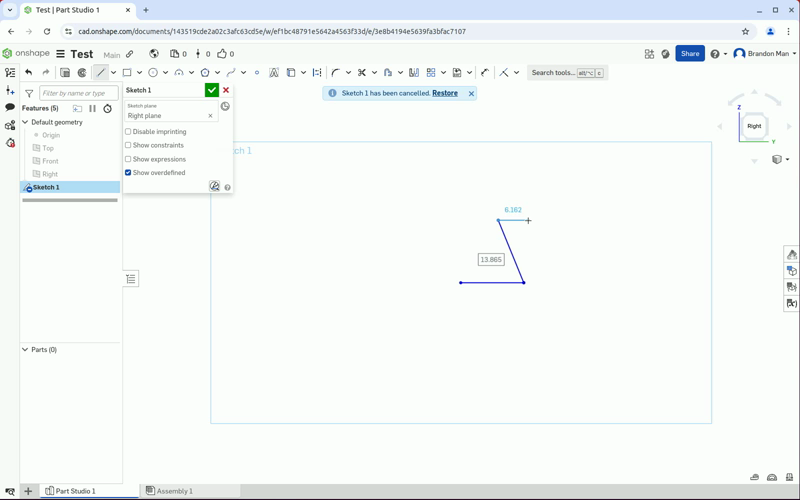
mouse_move(460, 220)
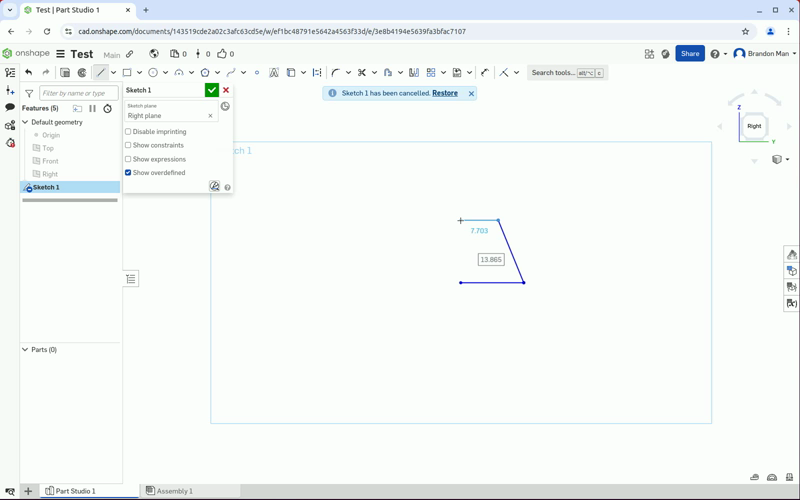
click(460, 220)
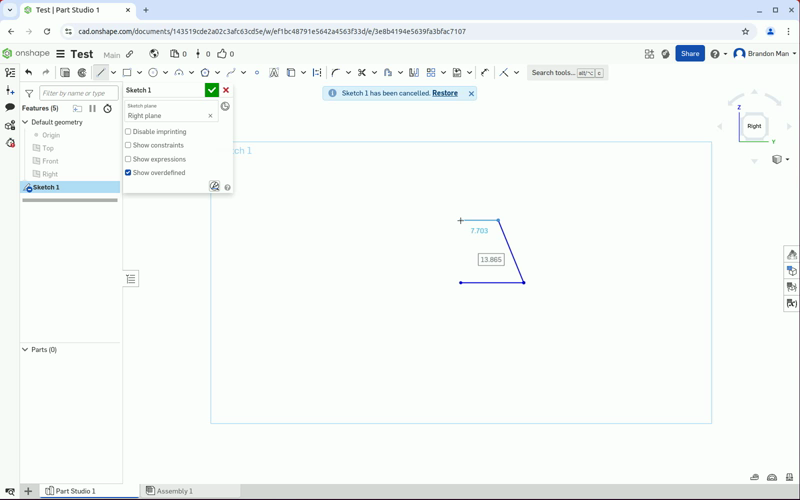
key_up(shift)
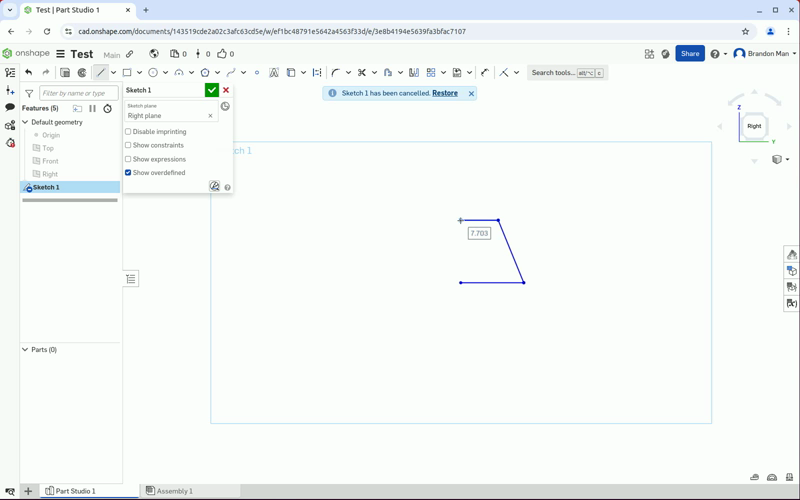
key_down(shift)
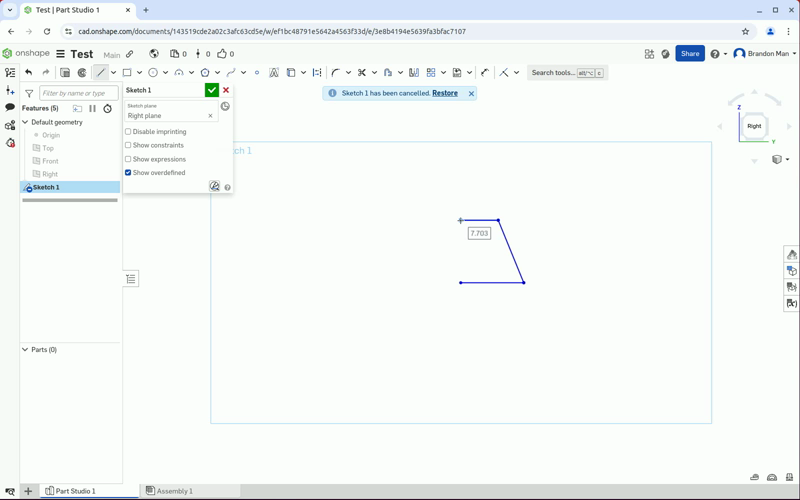
mouse_move(460, 282)
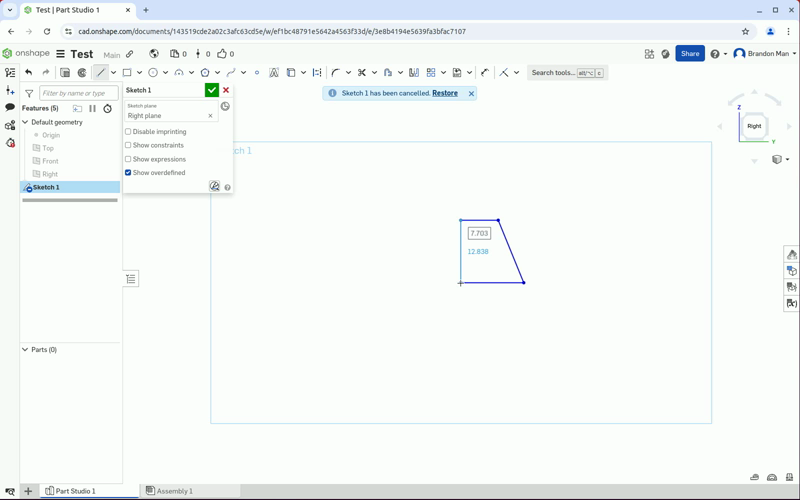
key_up(shift)
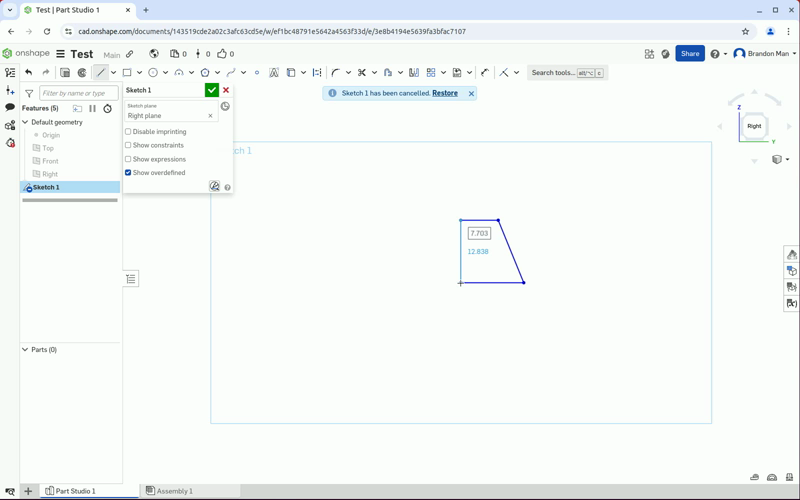
click(460, 282)
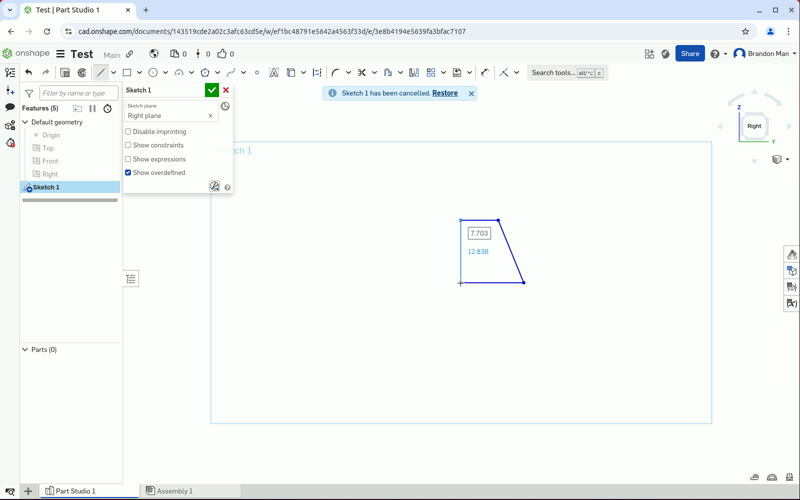
key(esc)
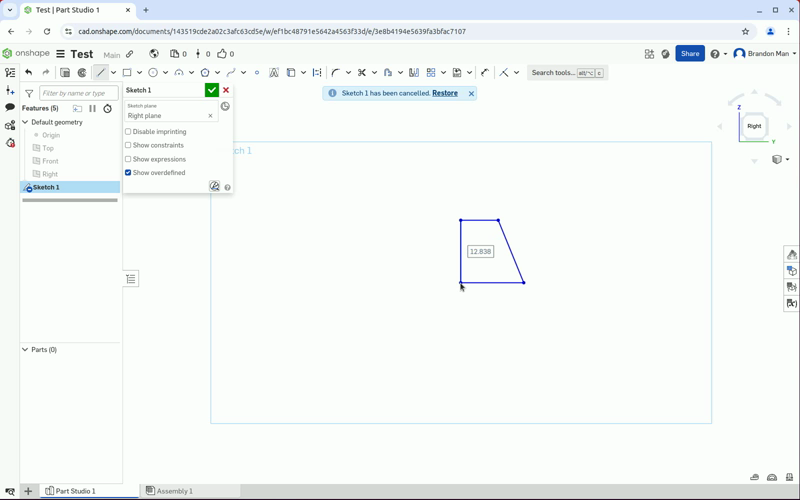
mouse_move(470, 260)
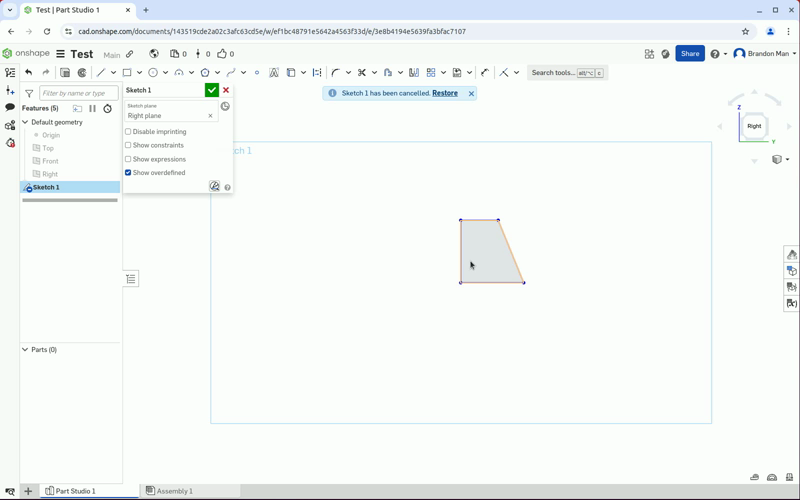
click(470, 260)
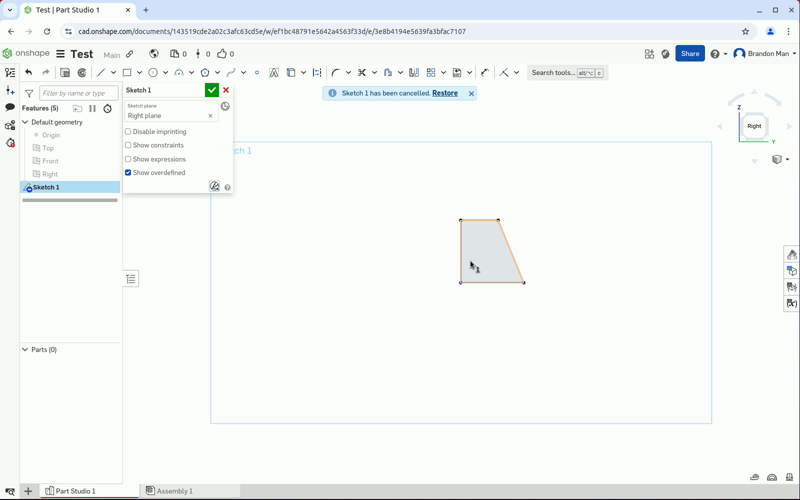
mouse_move(73, 352)
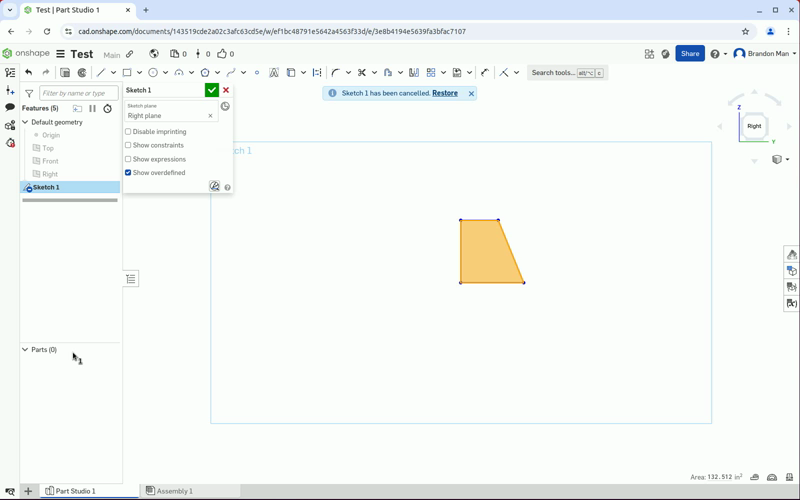
key(shift+y)
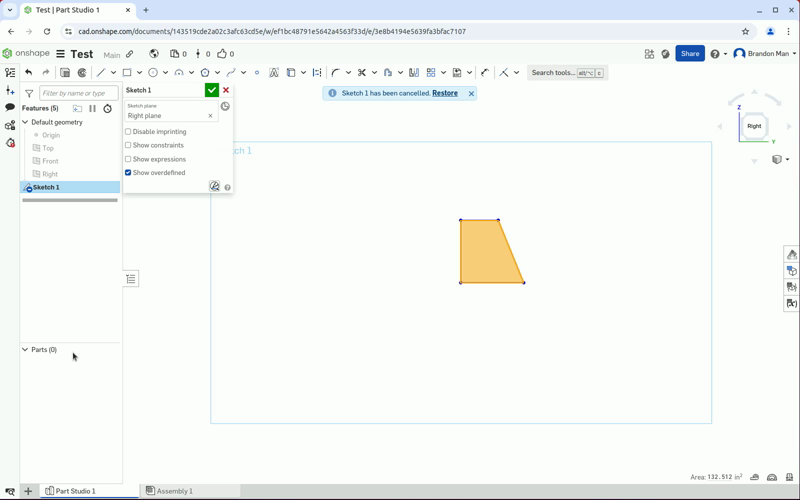
key(shift+e)
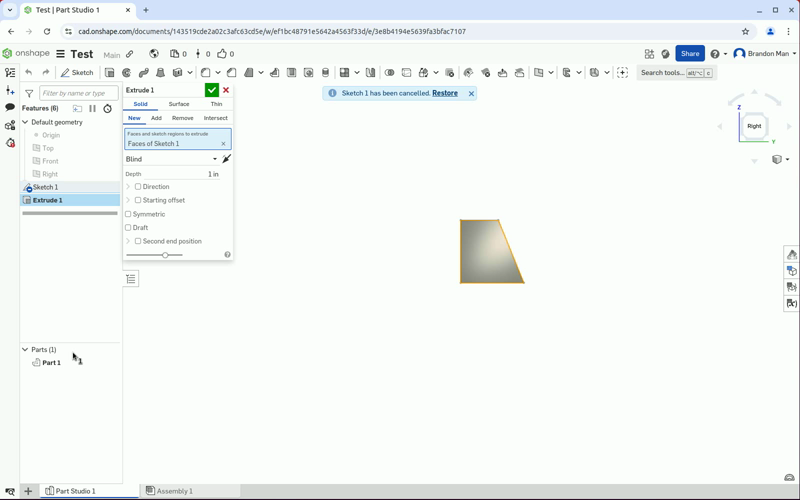
mouse_move(143, 106)
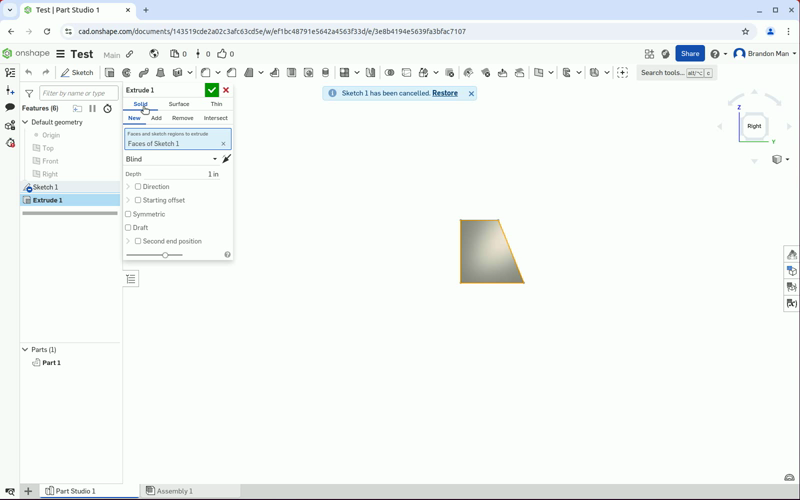
click(143, 106)
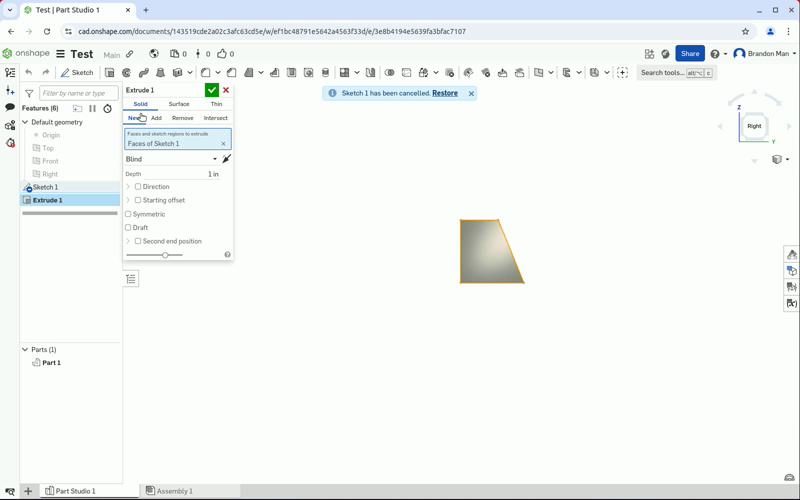
mouse_move(137, 120)
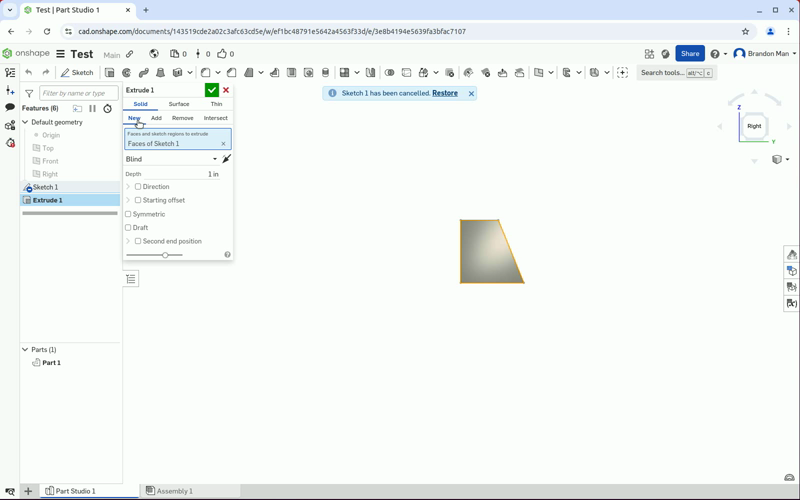
click(137, 120)
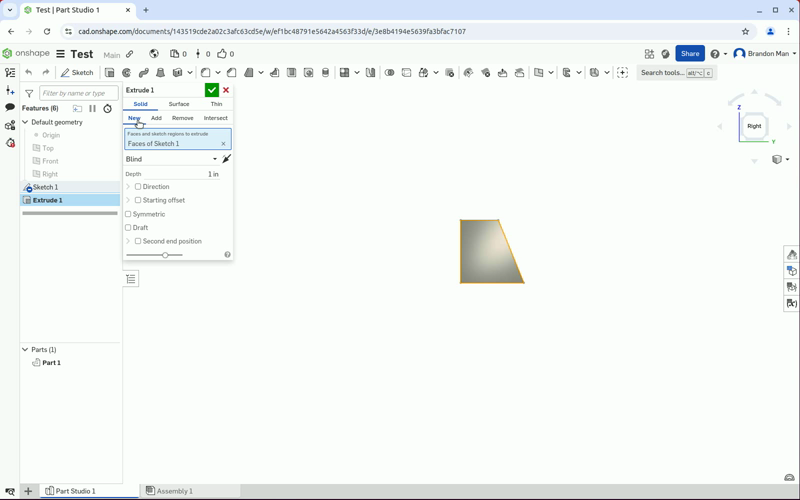
key(tab, 4)
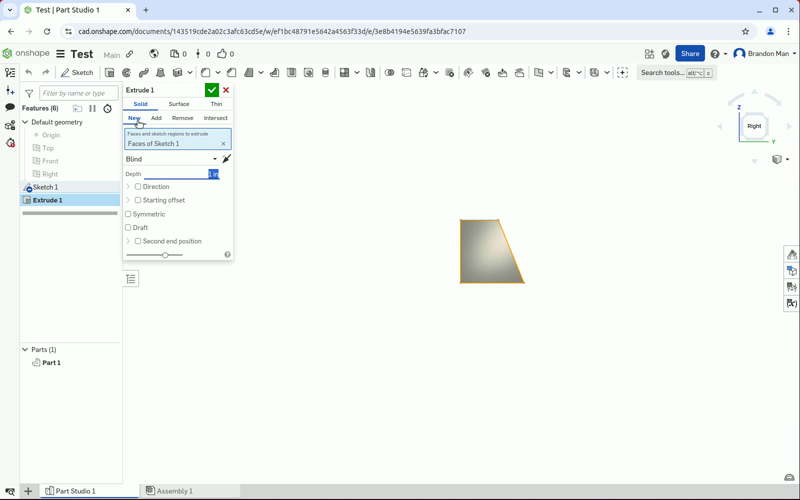
text(10.351)
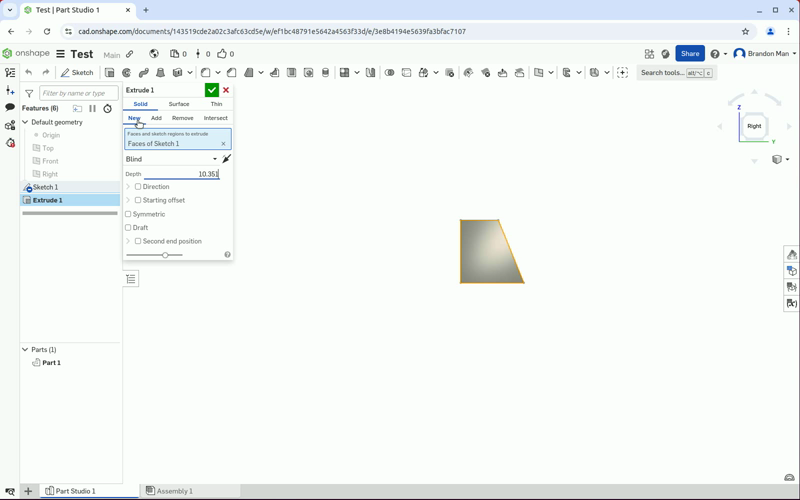
key(enter)
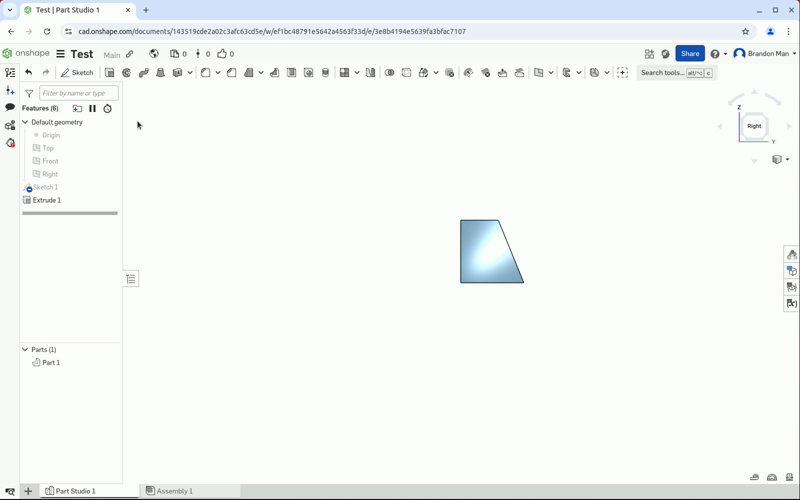
key(shift+h)
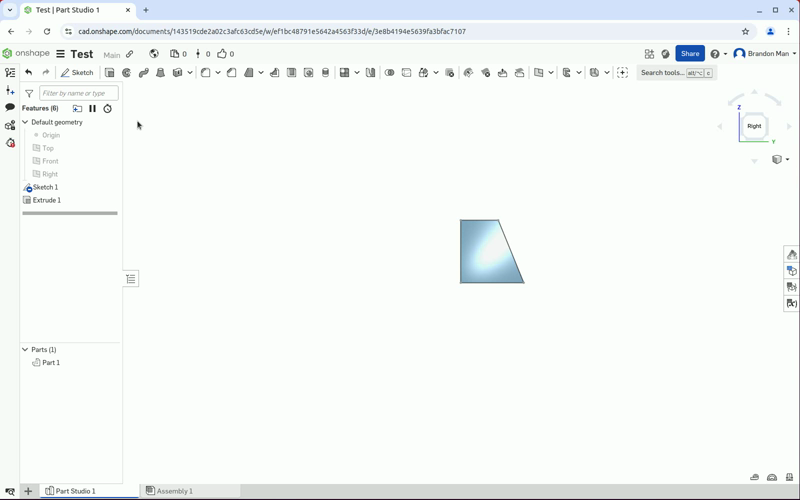
key(shift+h)
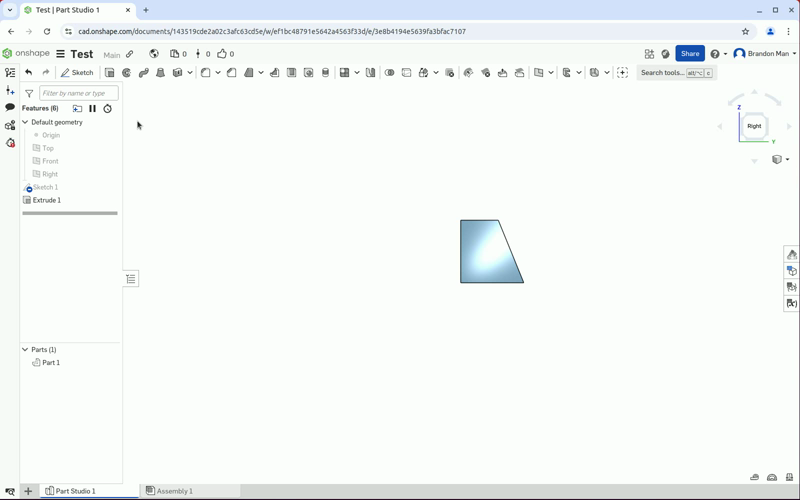
mouse_move(73, 189)
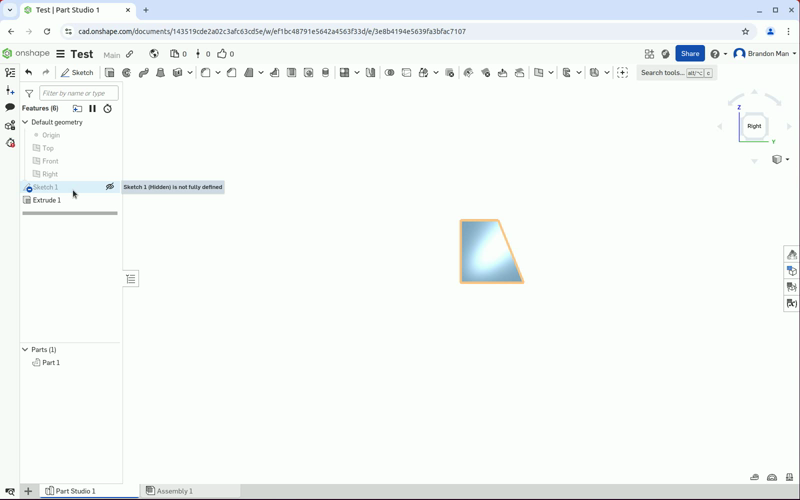
click(73, 189)
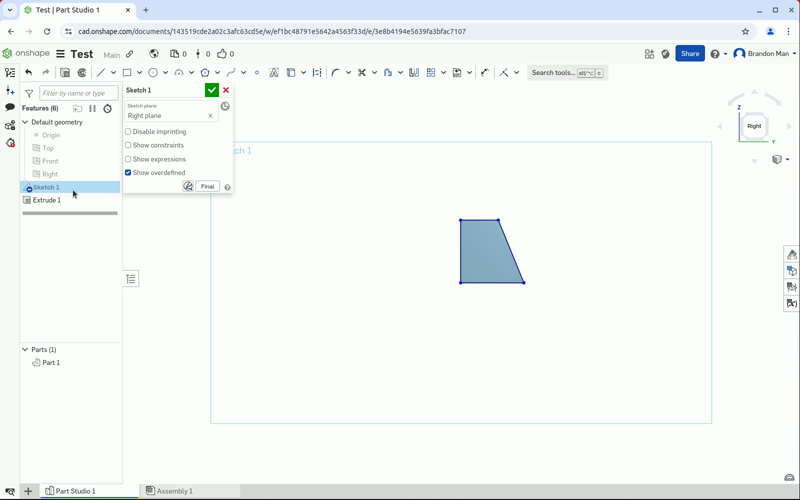
mouse_move(229, 92)
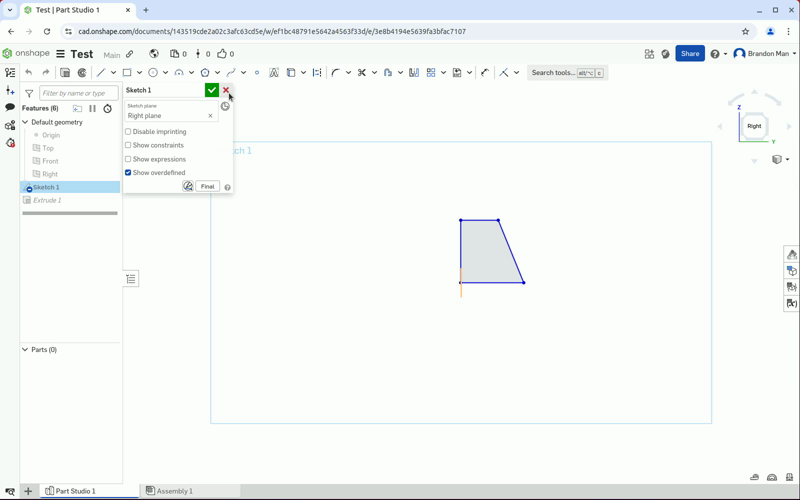
click(229, 92)
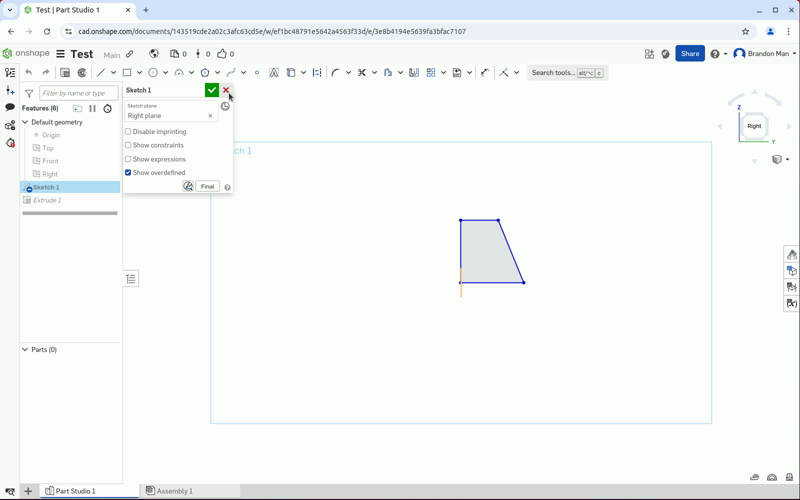
key(shift+s)
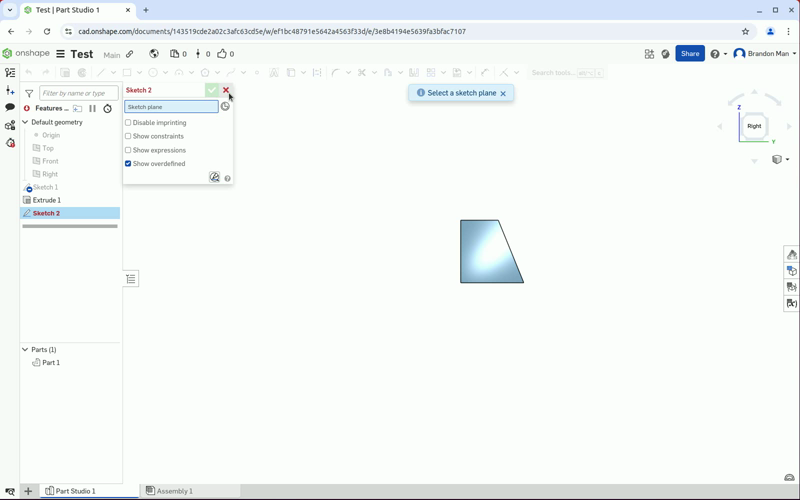
mouse_move(73, 176)
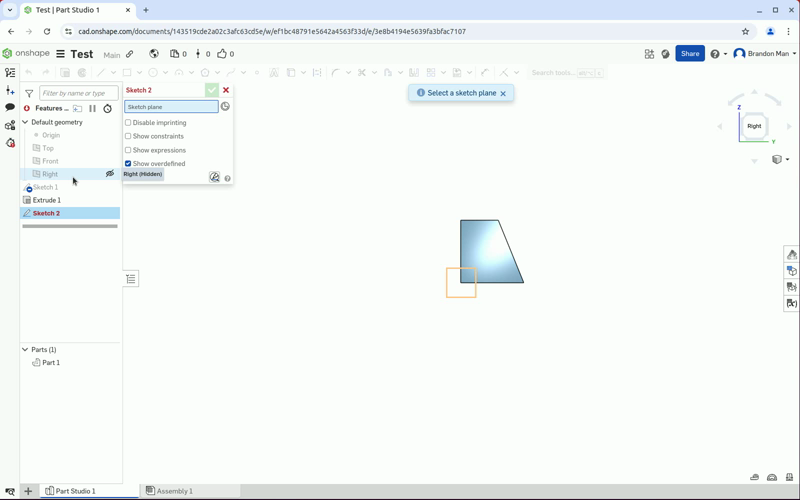
click(73, 176)
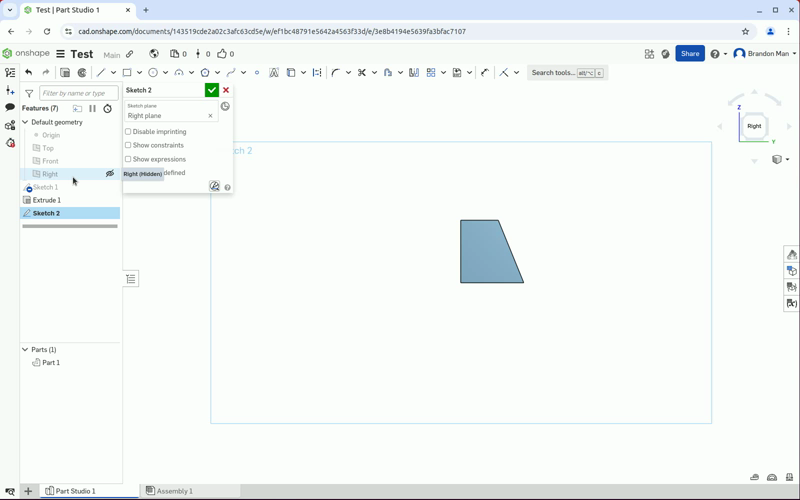
mouse_move(73, 352)
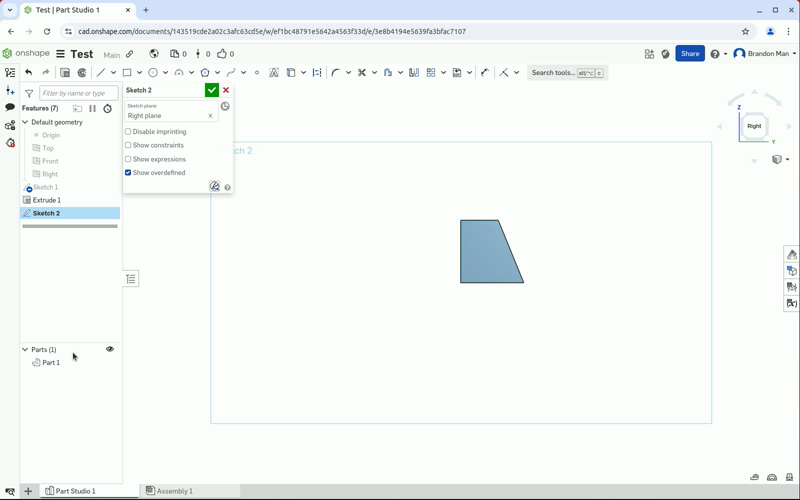
key(y)
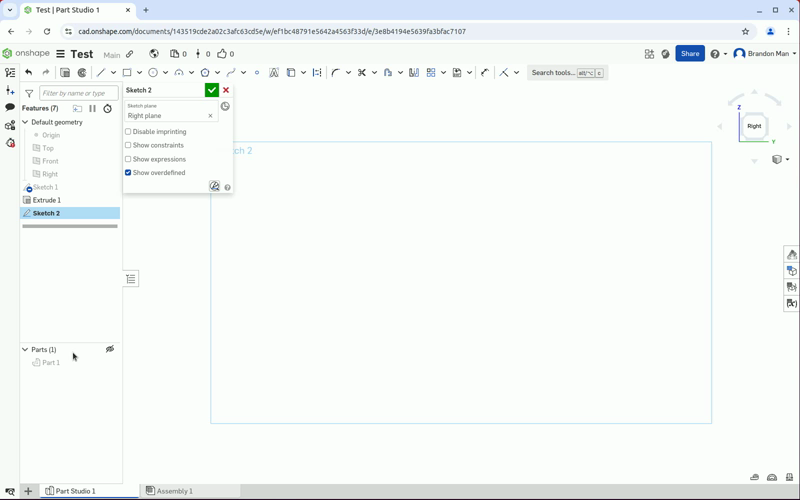
key(l)
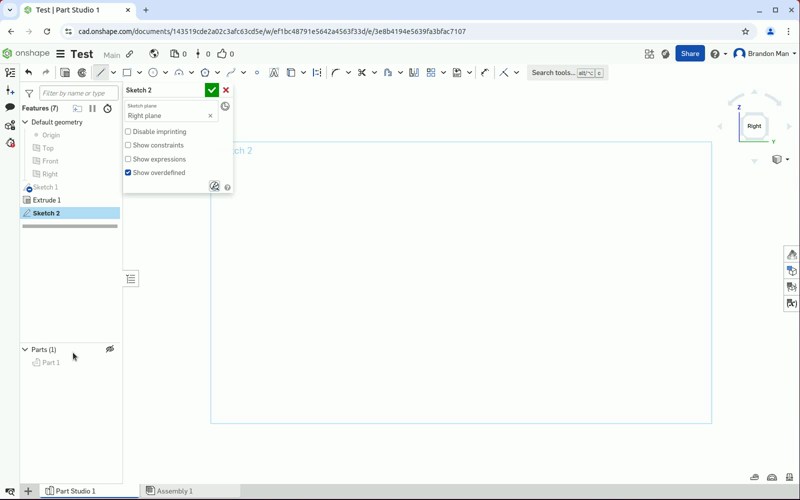
key_down(shift)
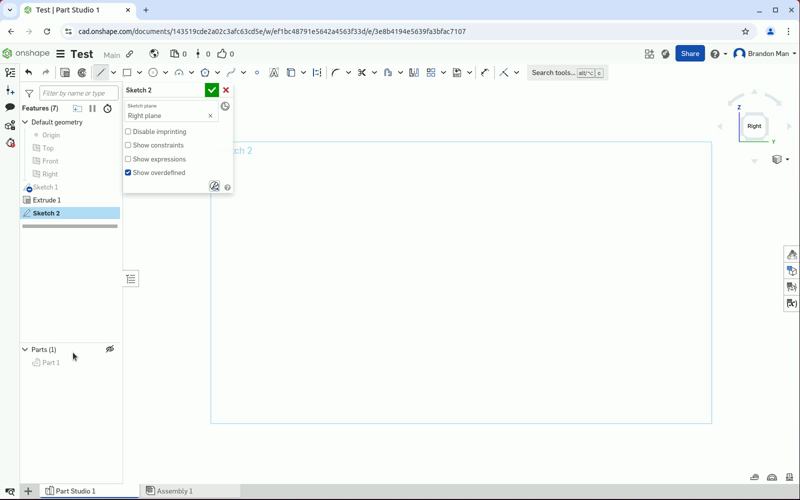
mouse_move(498, 220)
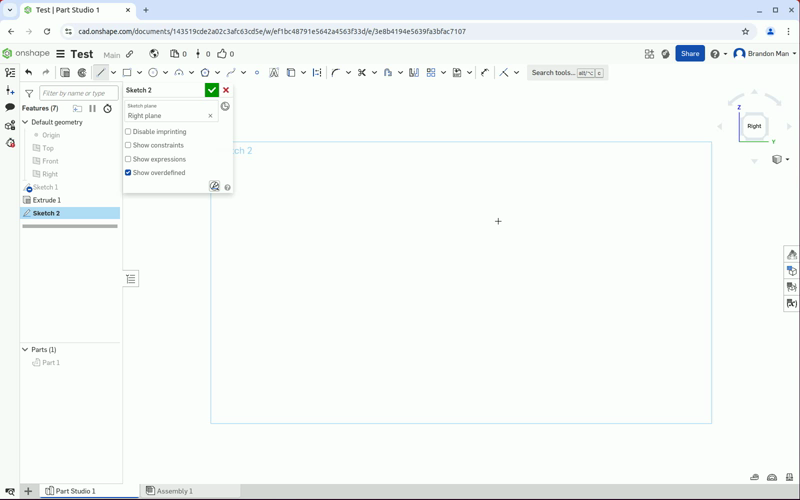
click(498, 220)
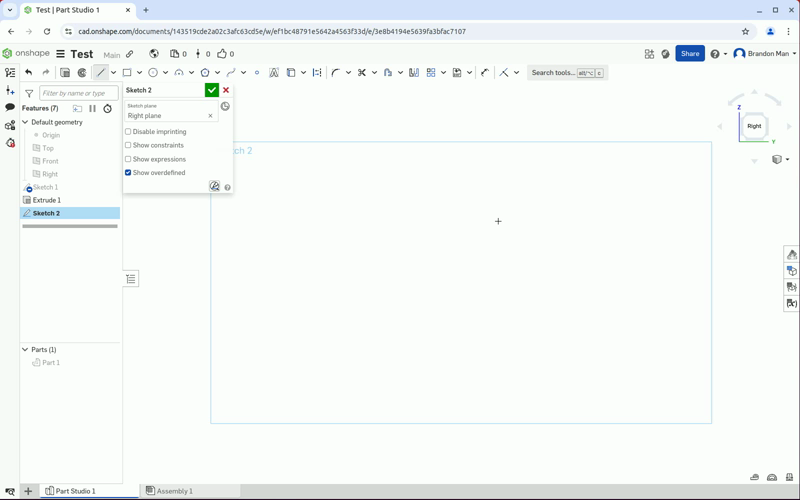
key_up(shift)
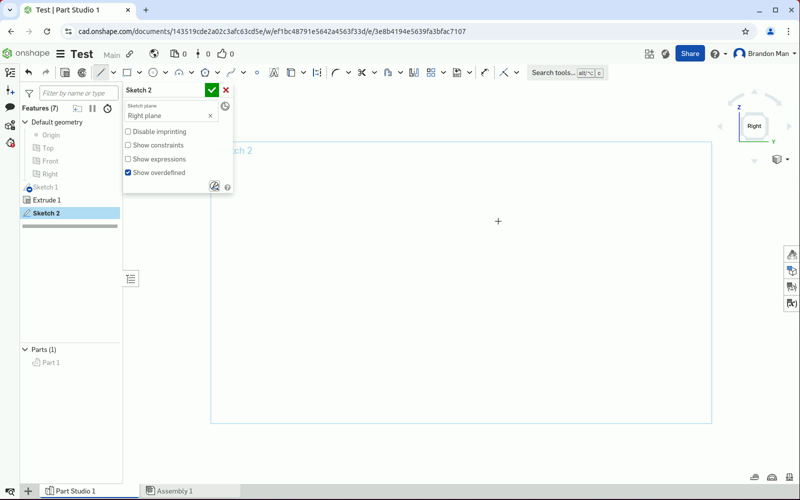
key_down(shift)
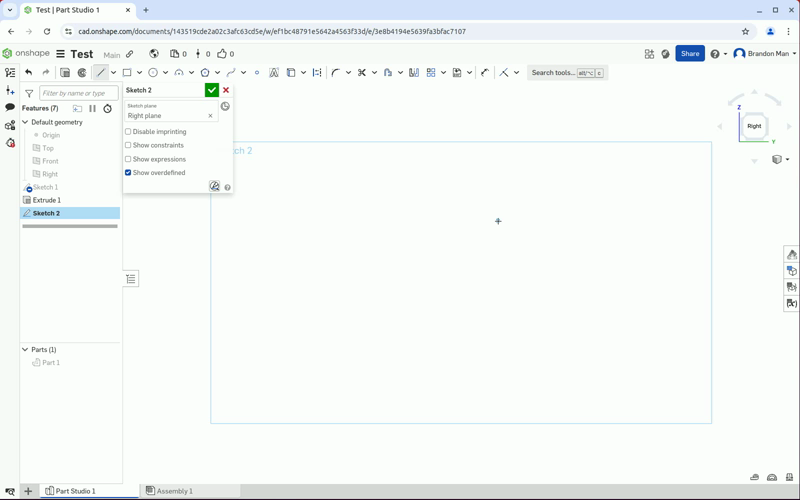
mouse_move(523, 283)
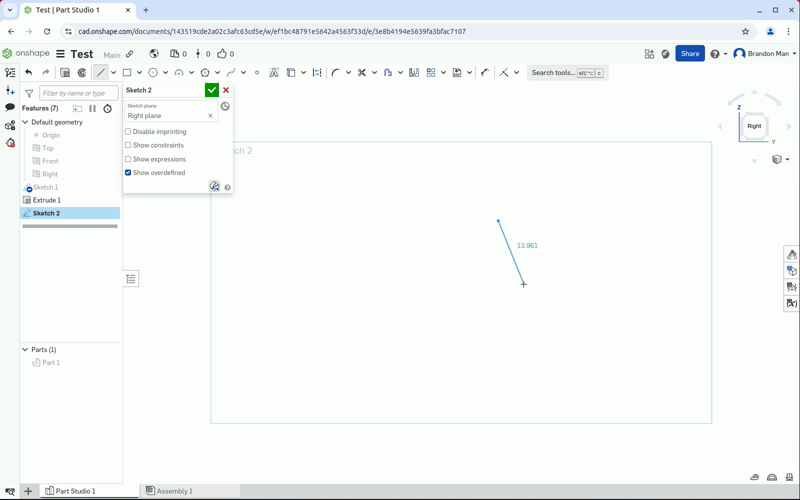
click(523, 283)
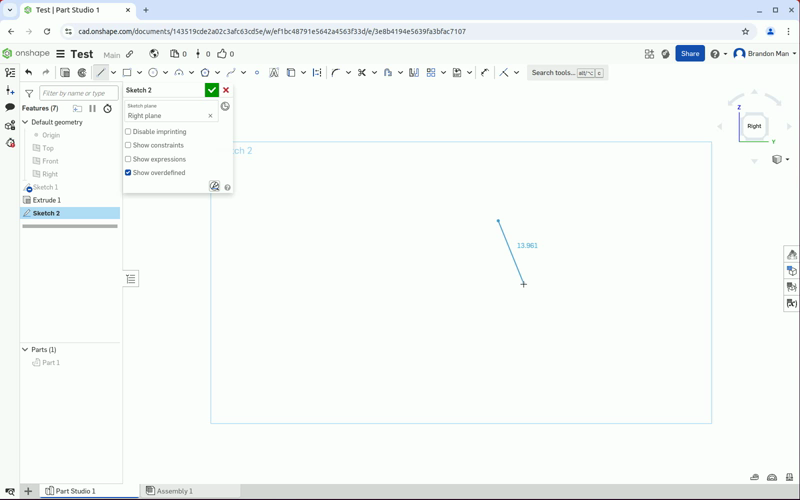
key_up(shift)
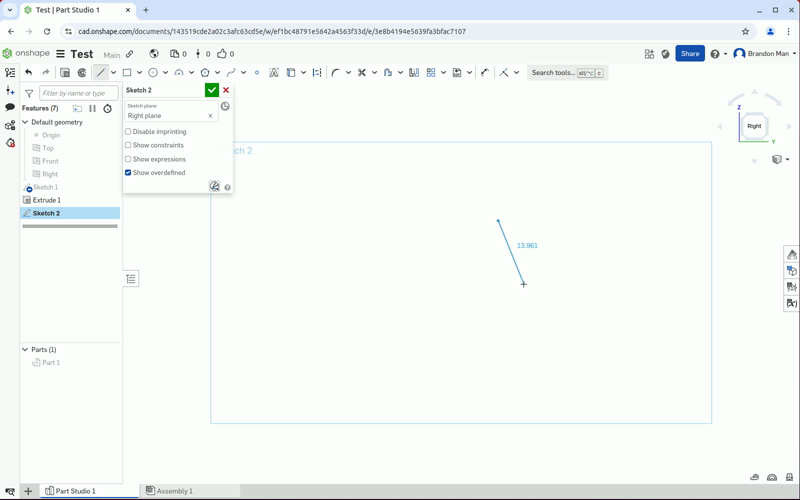
key_down(shift)
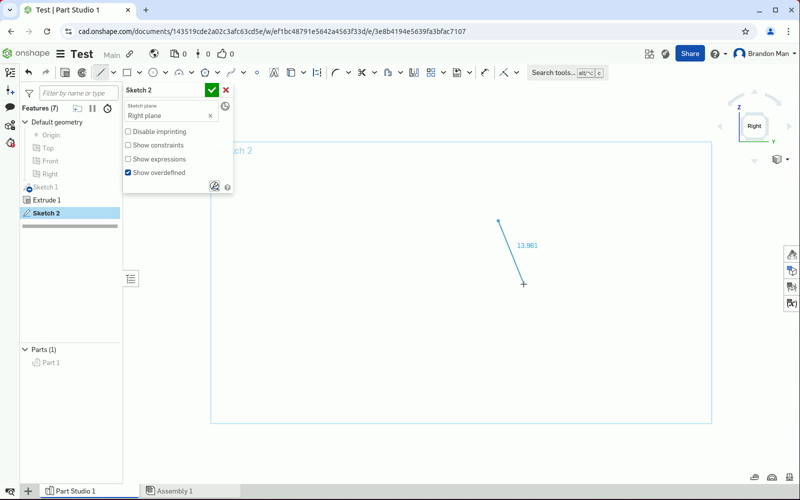
mouse_move(553, 283)
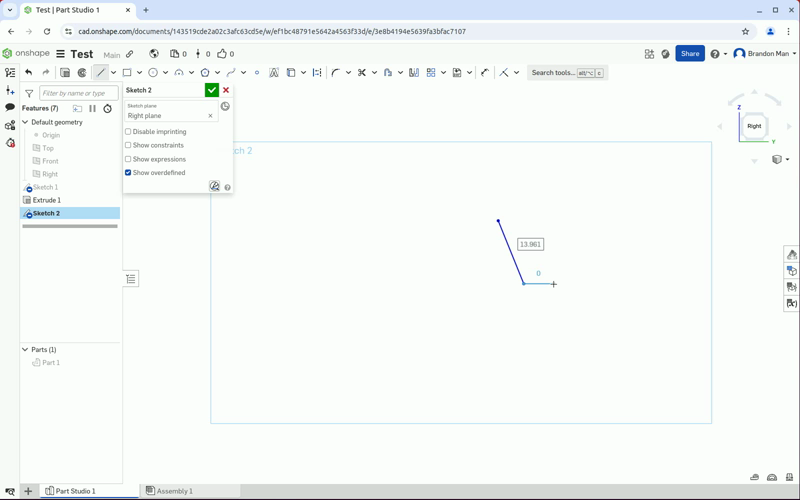
mouse_move(573, 283)
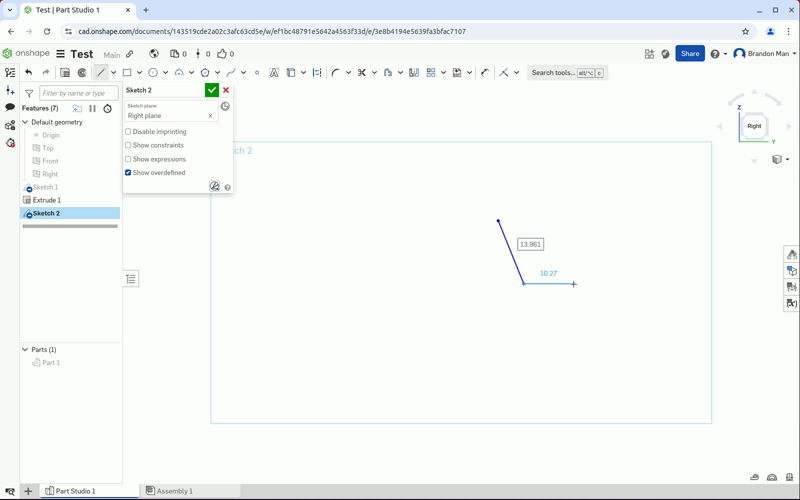
click(573, 283)
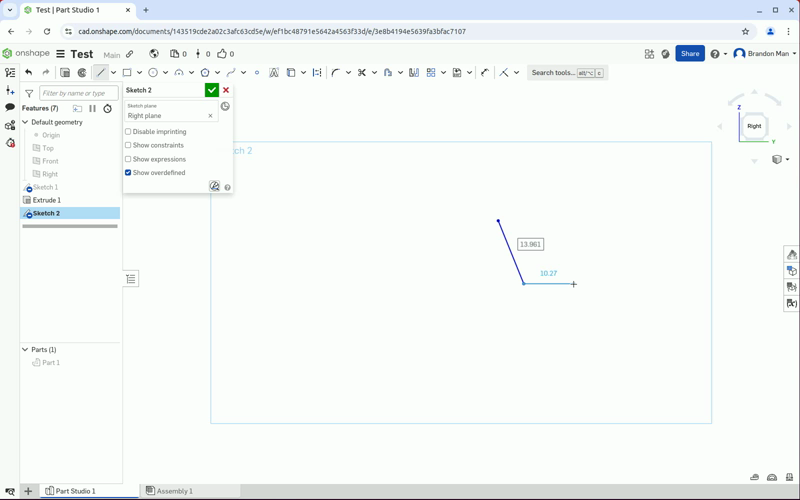
key_up(shift)
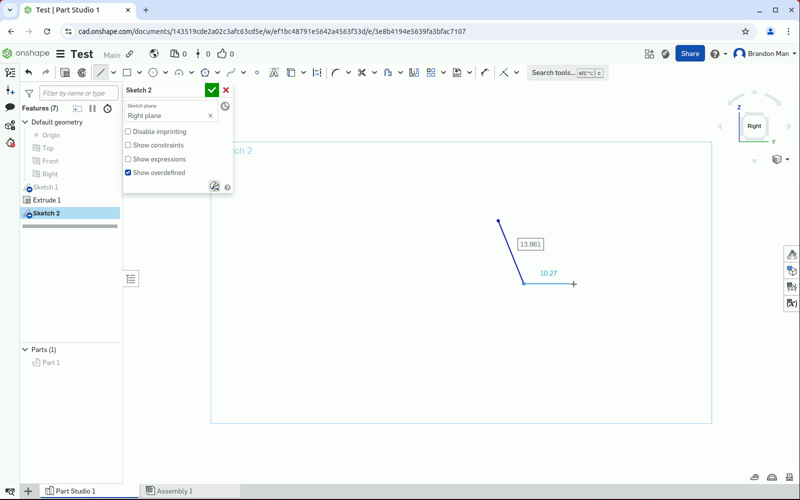
key_down(shift)
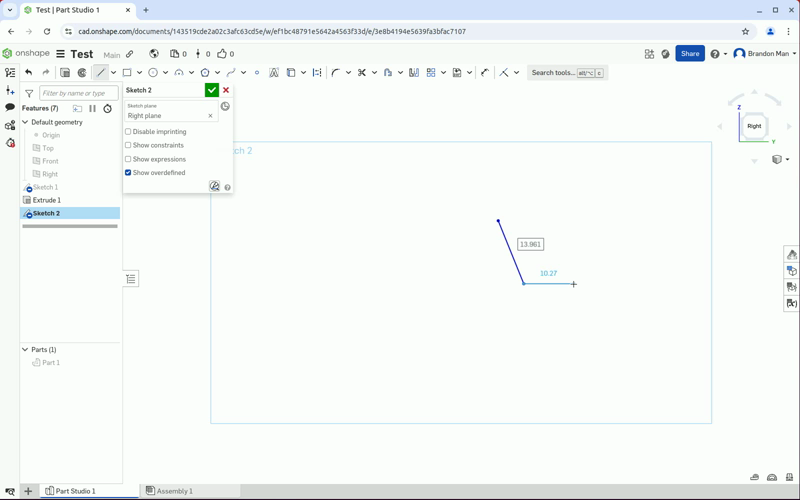
mouse_move(573, 220)
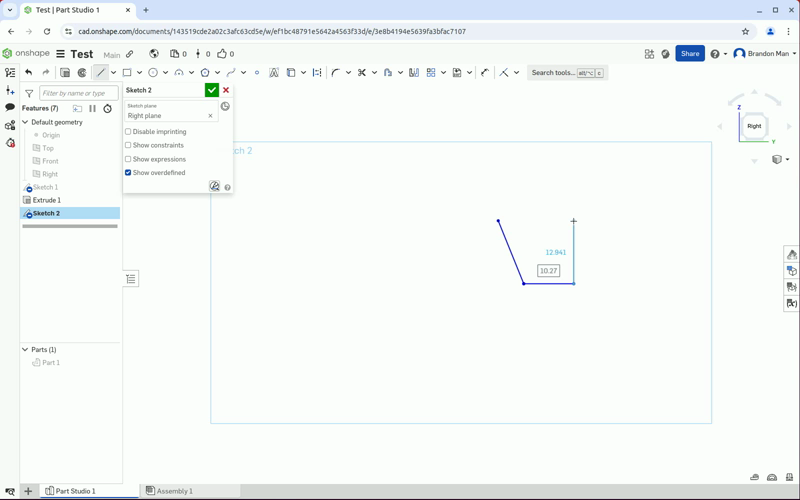
click(573, 220)
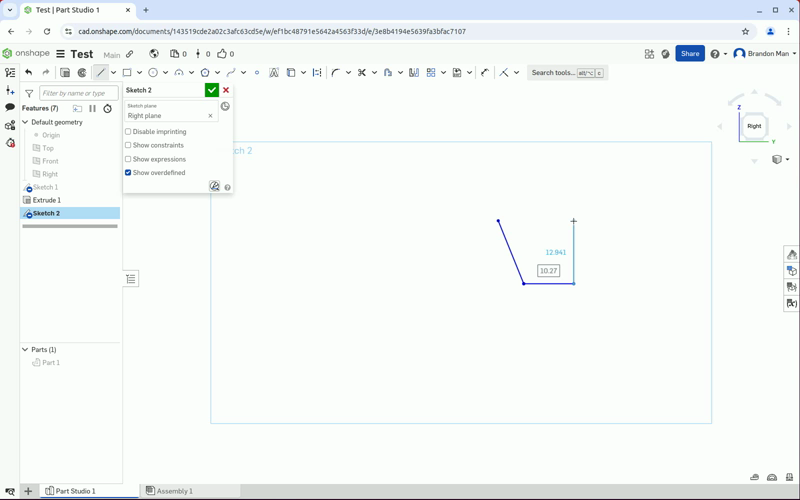
key_up(shift)
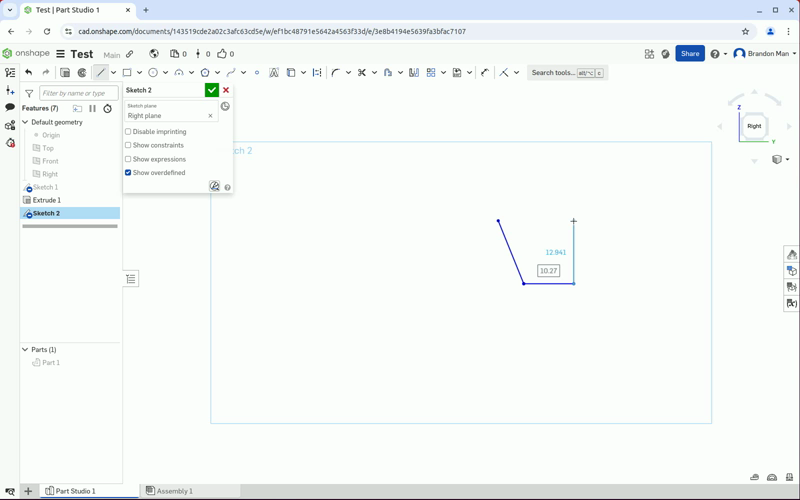
key_down(shift)
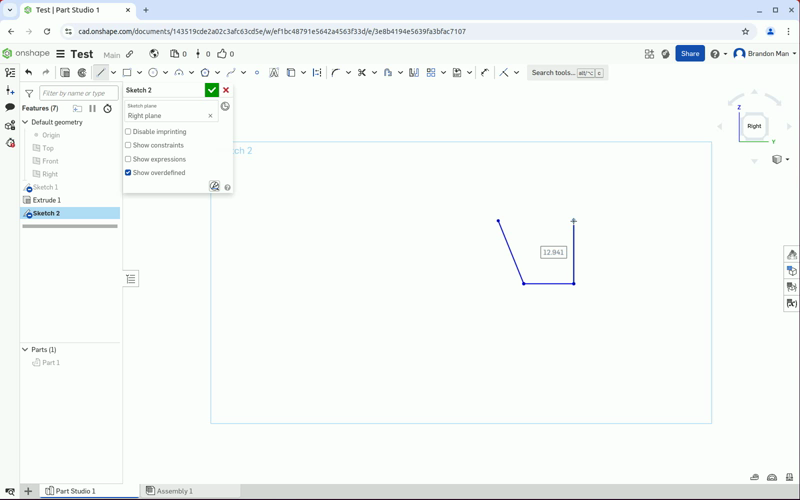
mouse_move(498, 220)
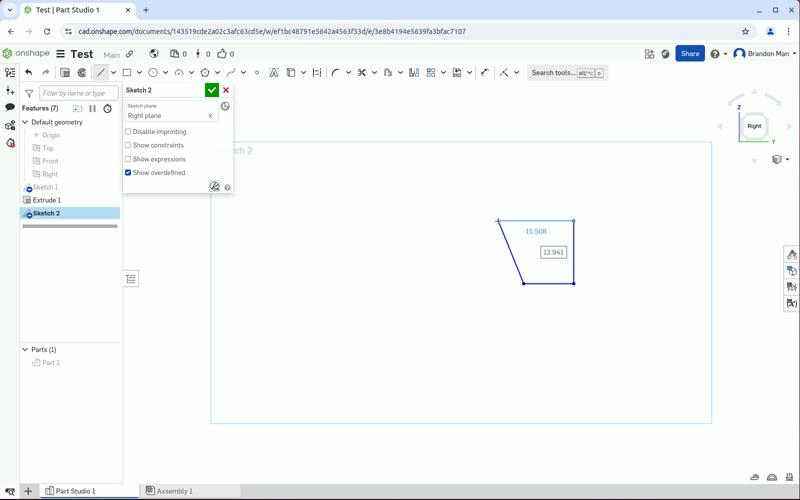
key_up(shift)
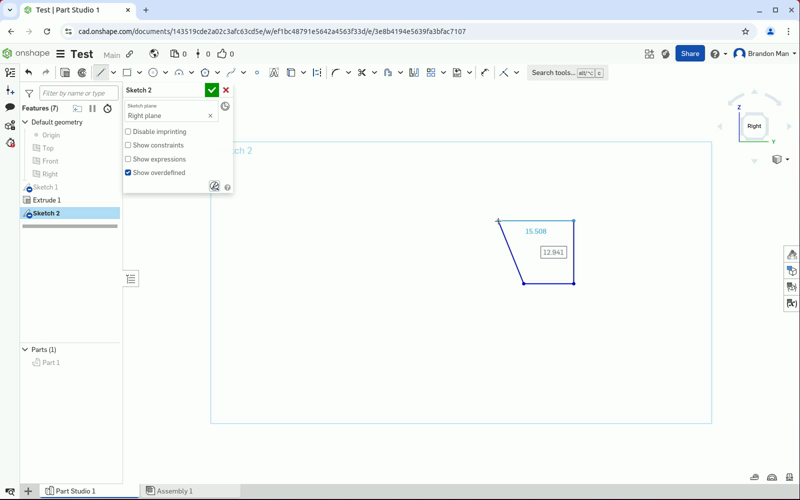
click(498, 220)
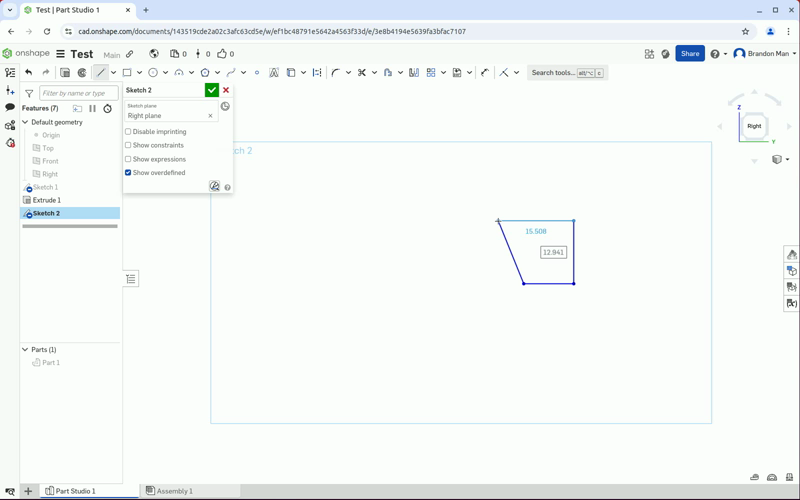
key(esc)
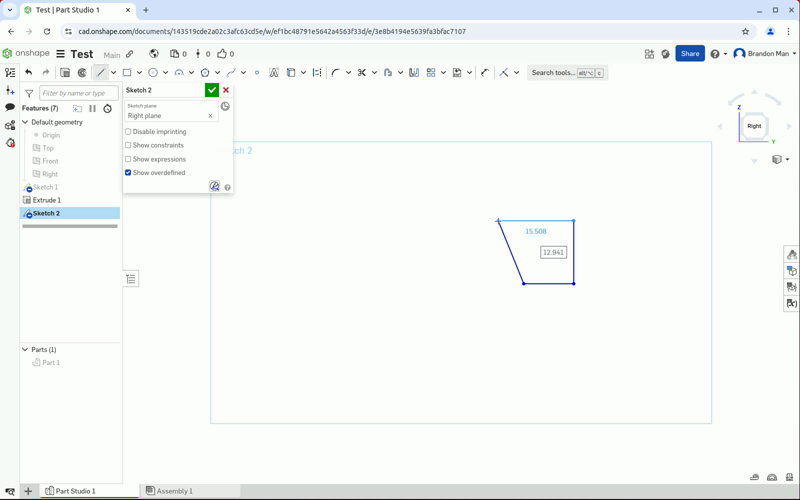
mouse_move(555, 259)
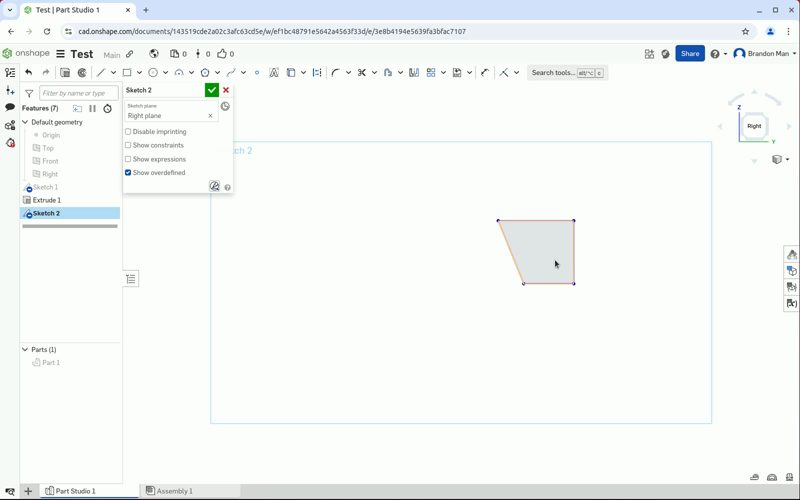
click(555, 259)
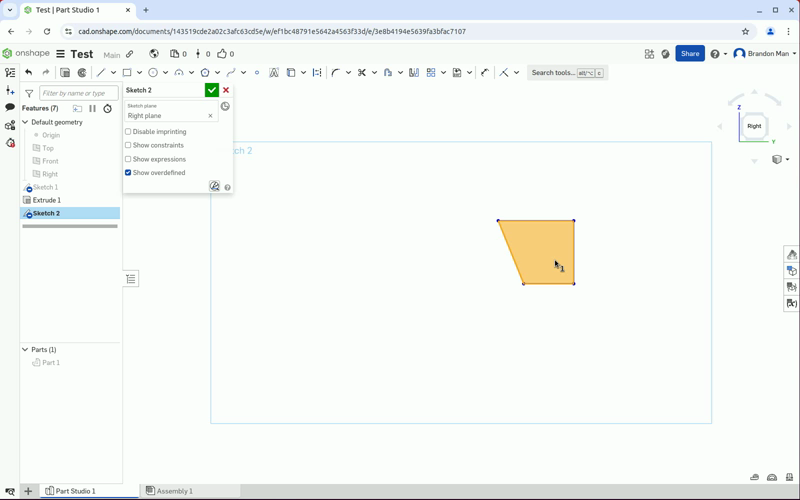
mouse_move(73, 352)
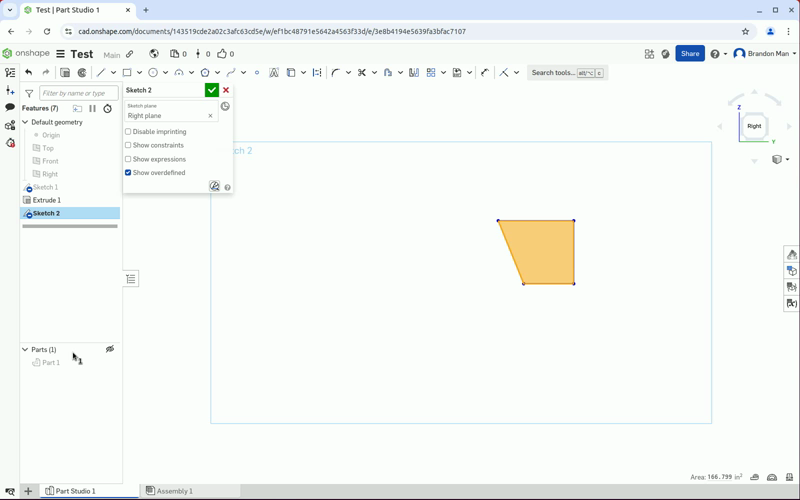
key(shift+y)
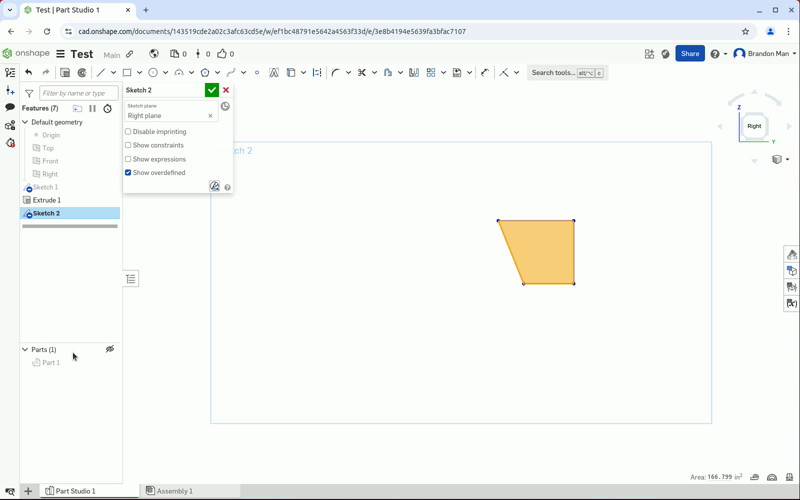
key(shift+e)
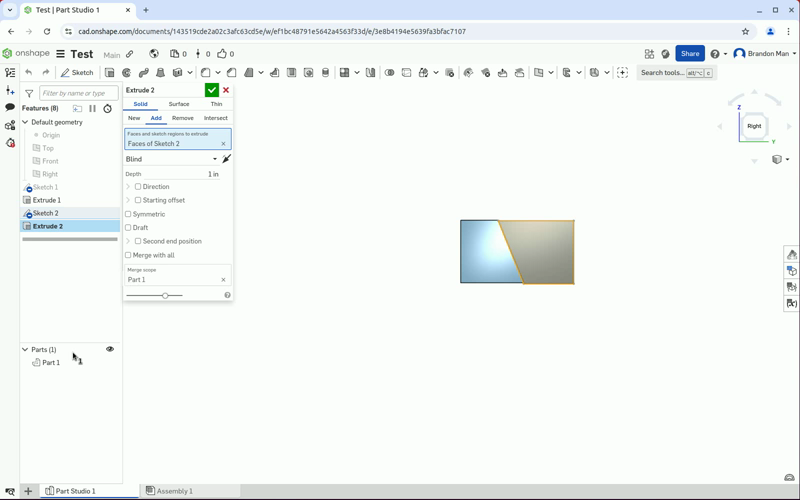
mouse_move(143, 106)
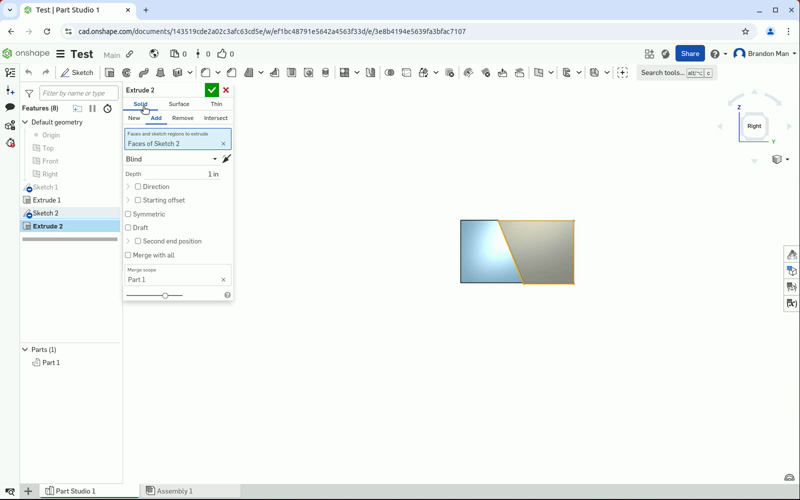
click(143, 106)
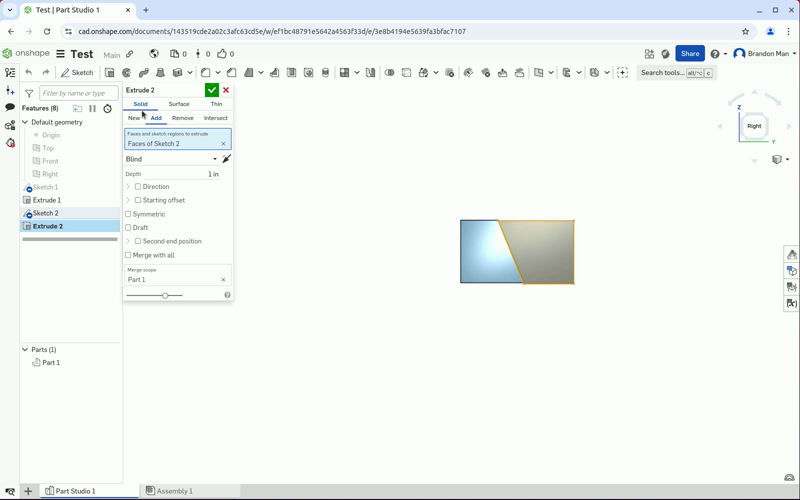
mouse_move(137, 120)
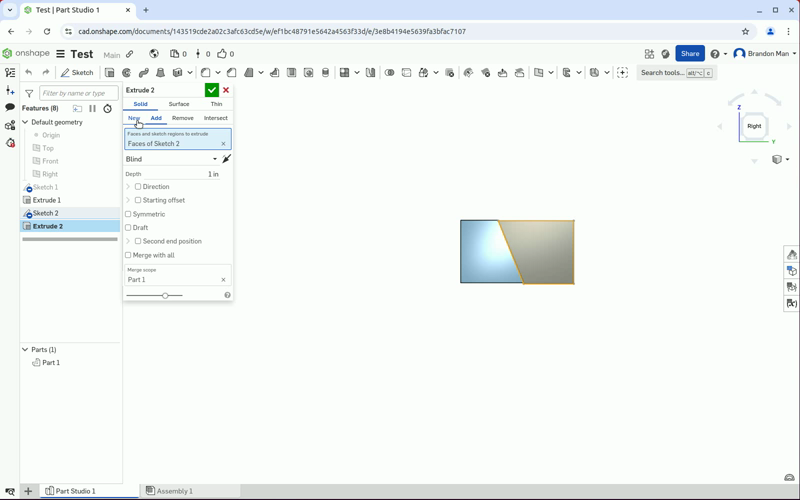
click(137, 120)
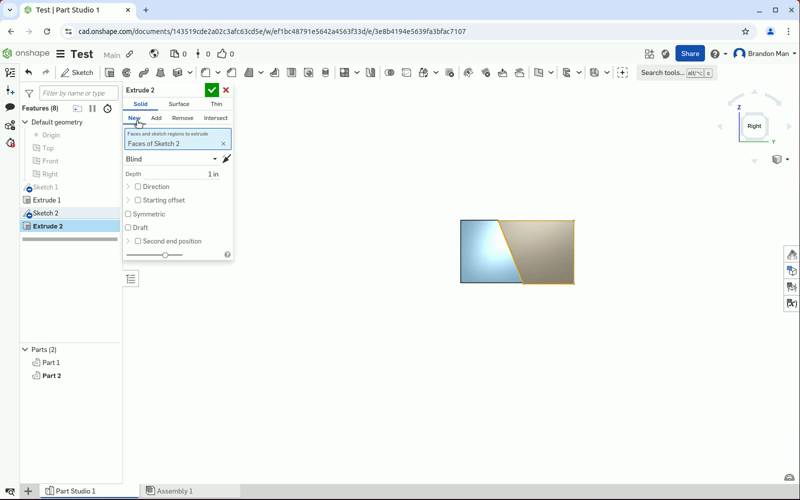
key(tab, 4)
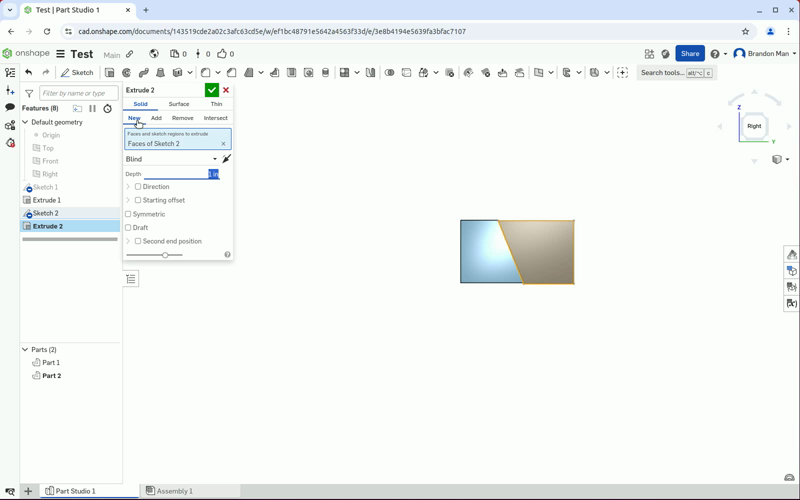
text(10.351)
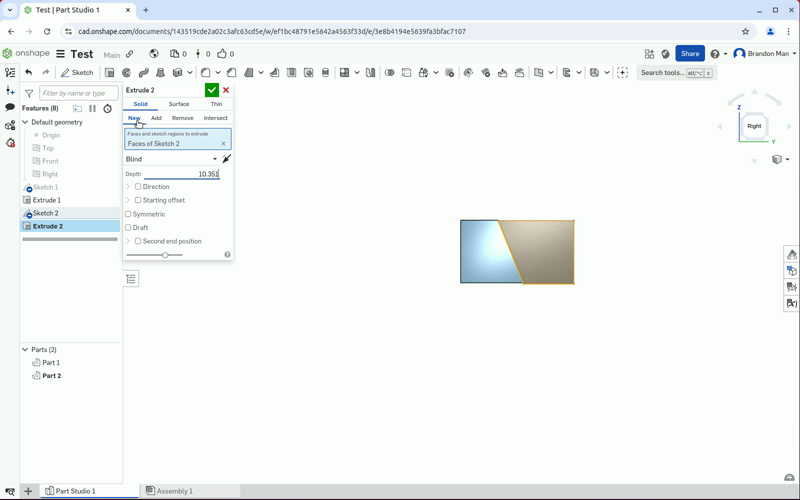
key(enter)
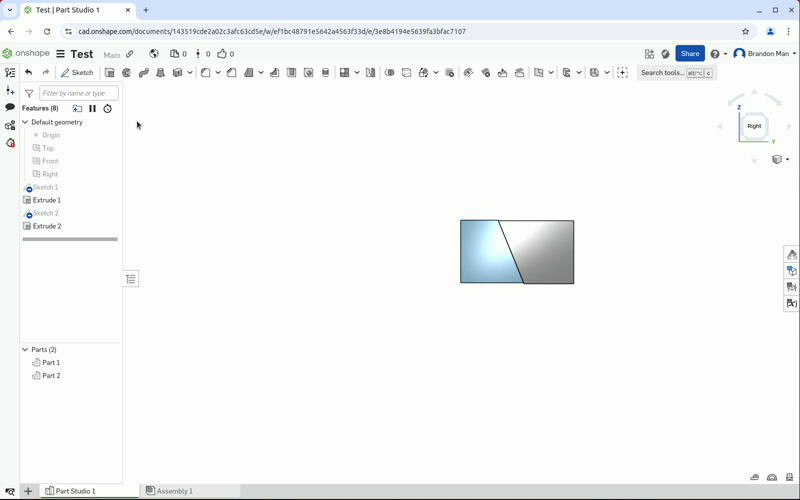
key(shift+h)
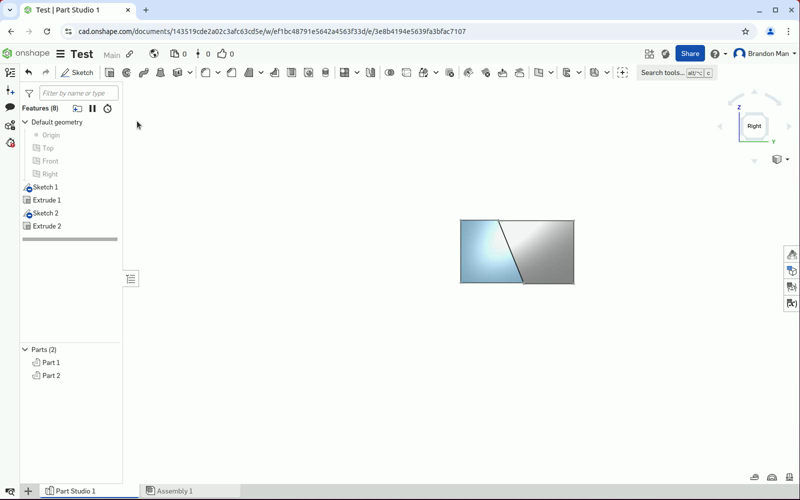
key(shift+h)
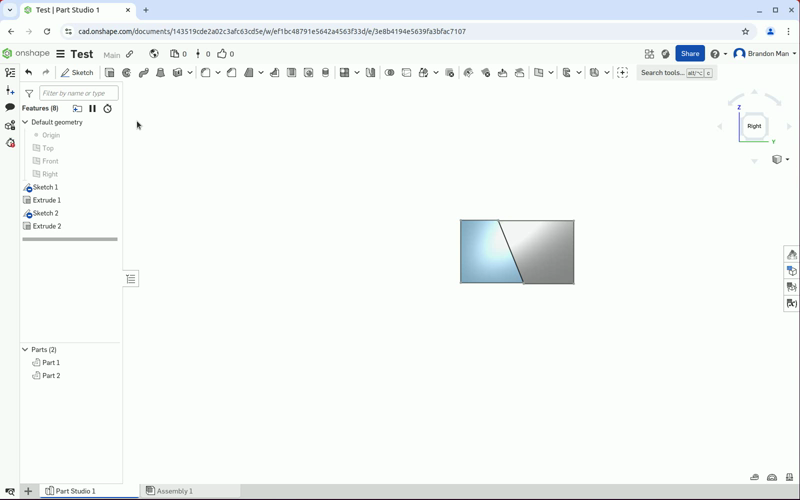
key(shift+7)
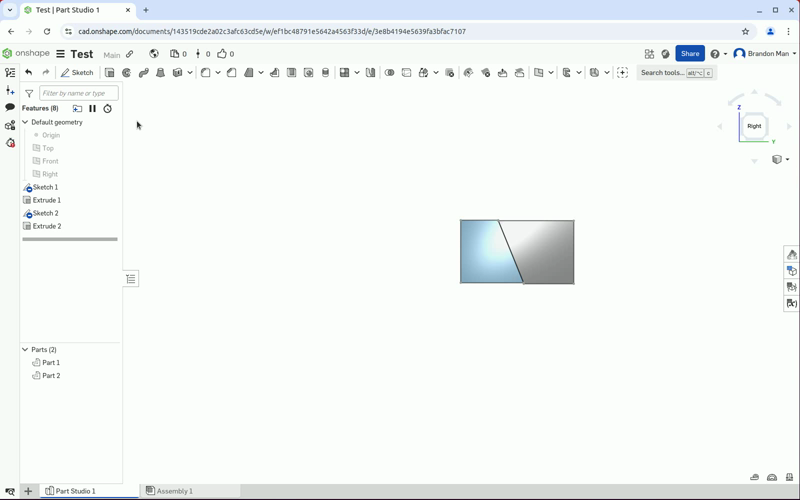
key(right, 2)
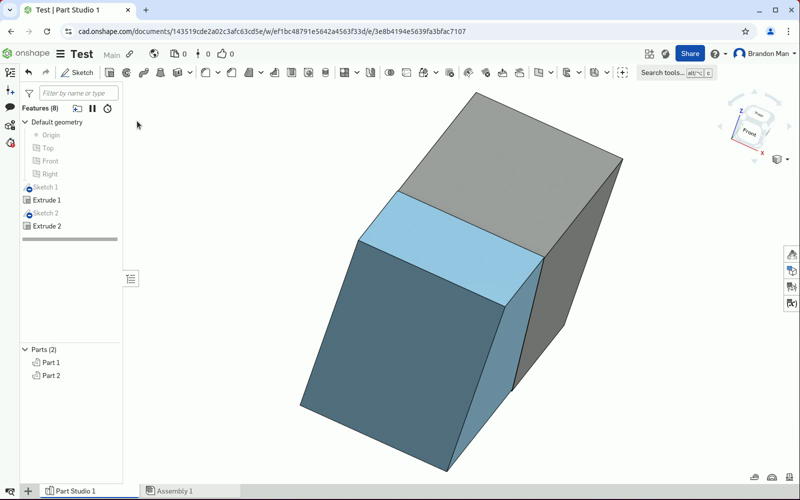
key(down, 2)
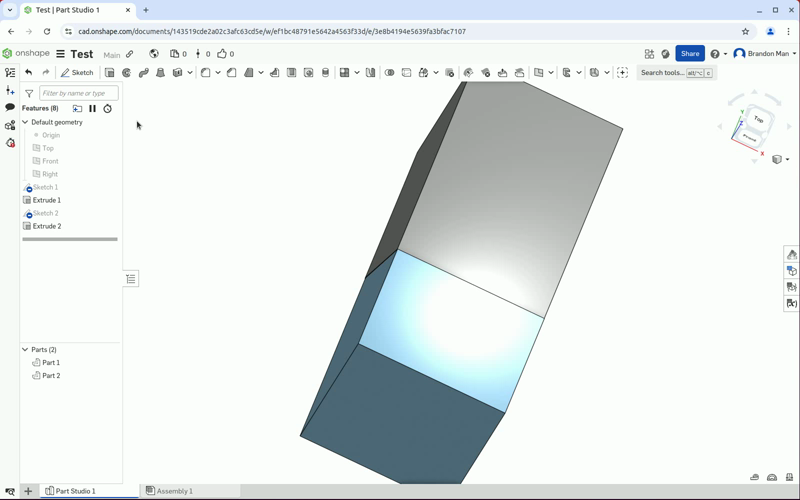
key(up, 2)
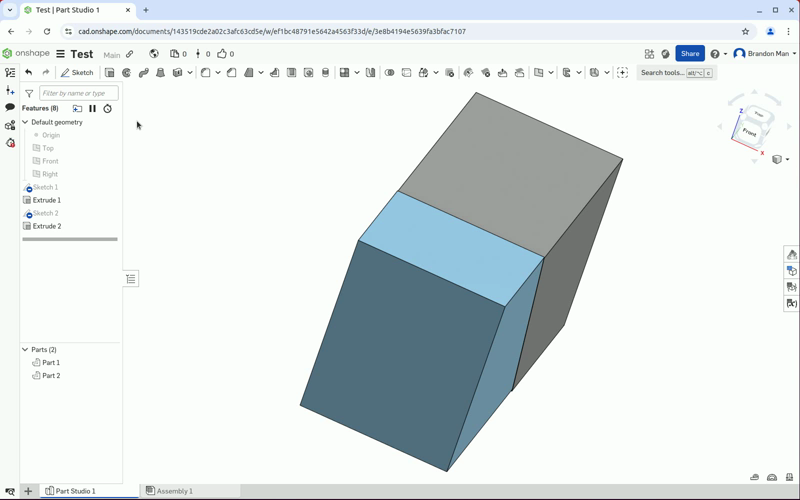
key(left, 2)
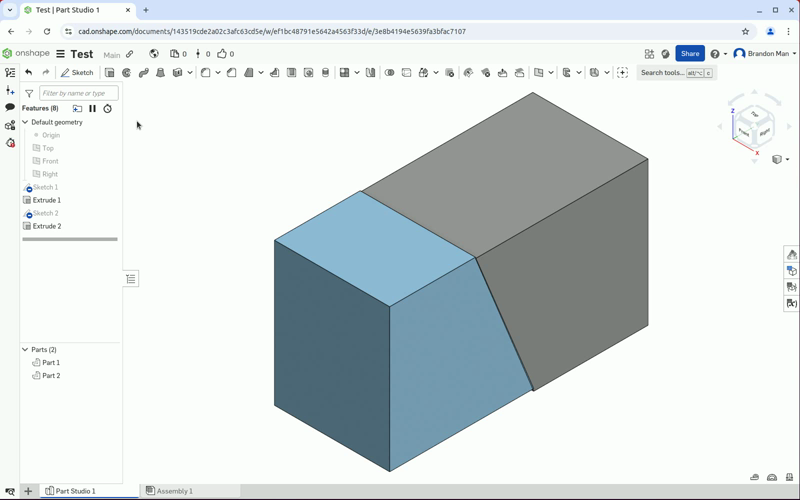
mouse_move(73, 189)
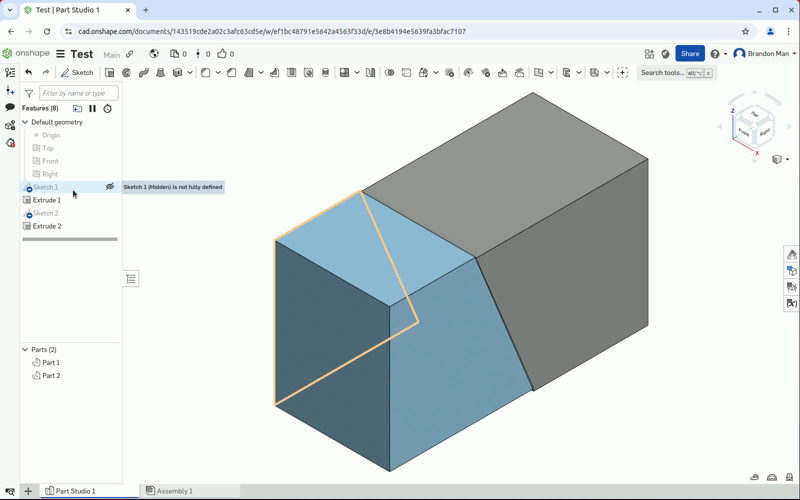
click(73, 189)